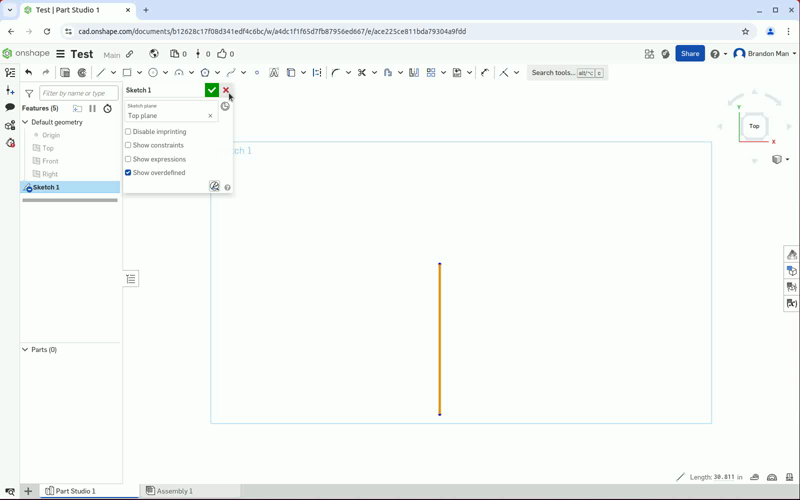
key(shift+h)
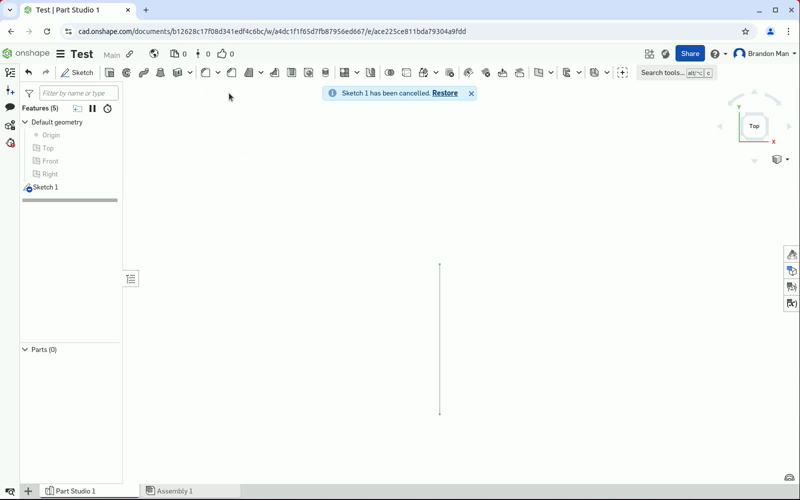
key(shift+s)
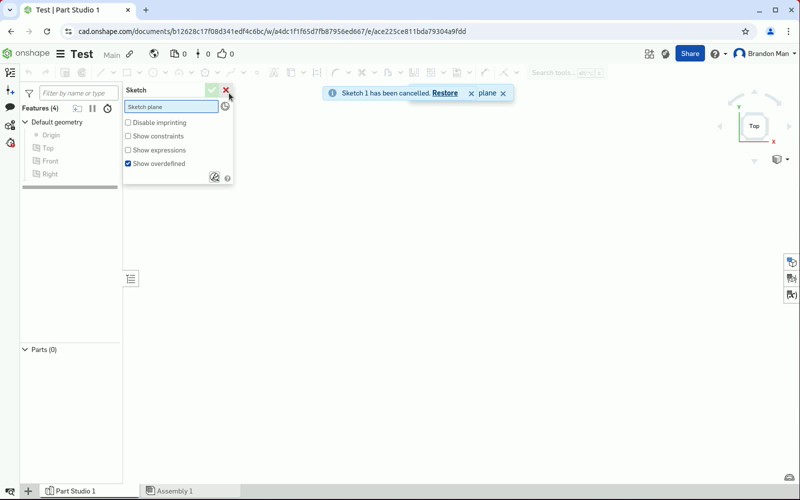
mouse_move(73, 150)
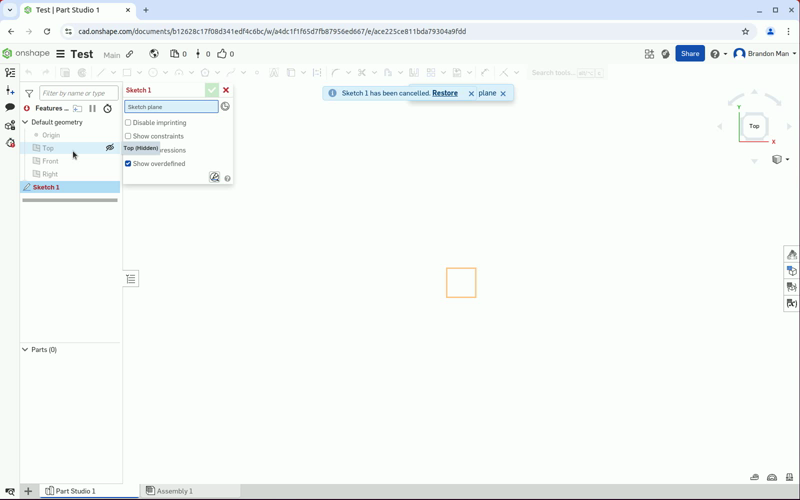
click(73, 150)
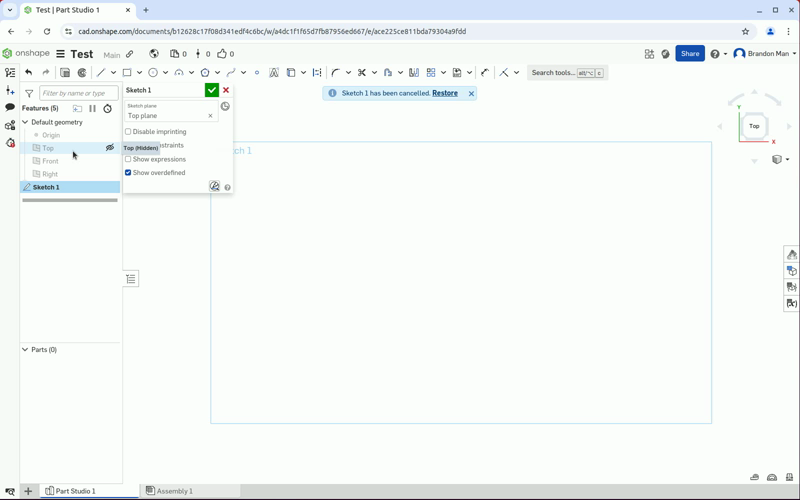
mouse_move(73, 352)
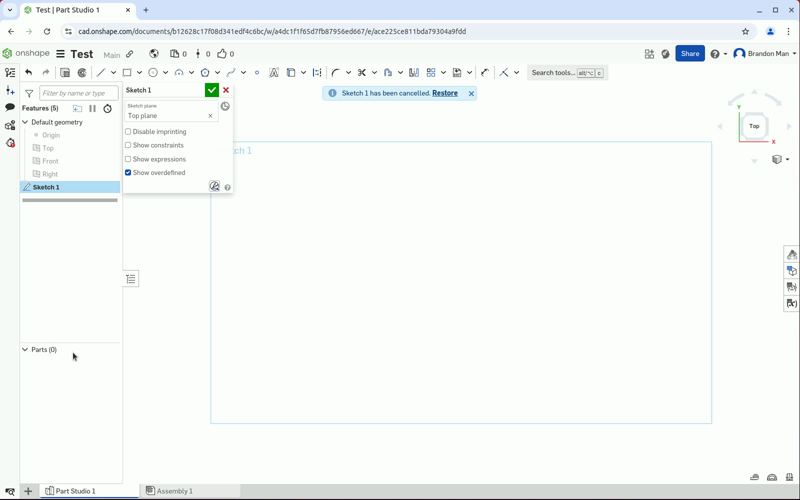
key(y)
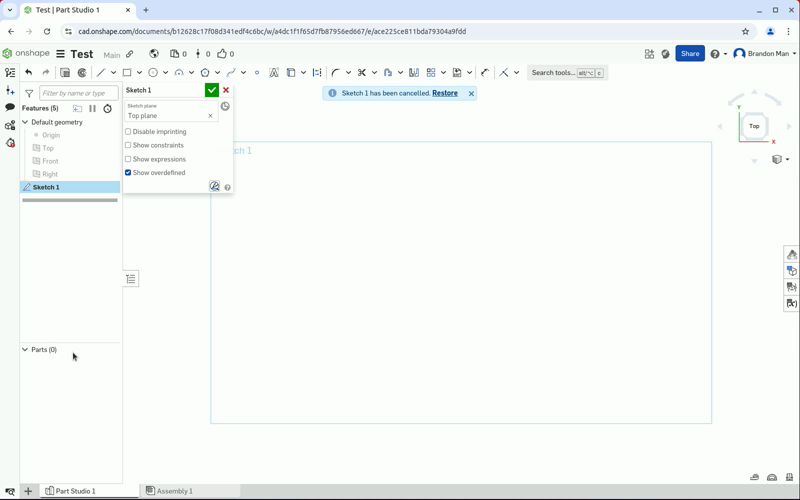
key(c)
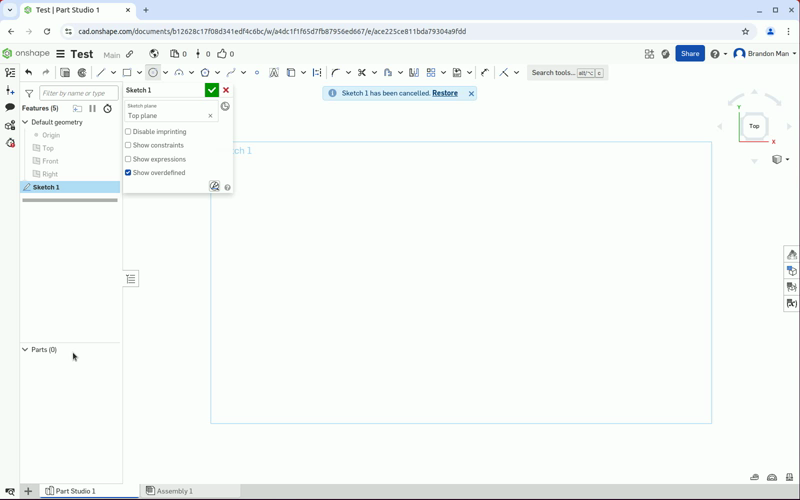
key_down(shift)
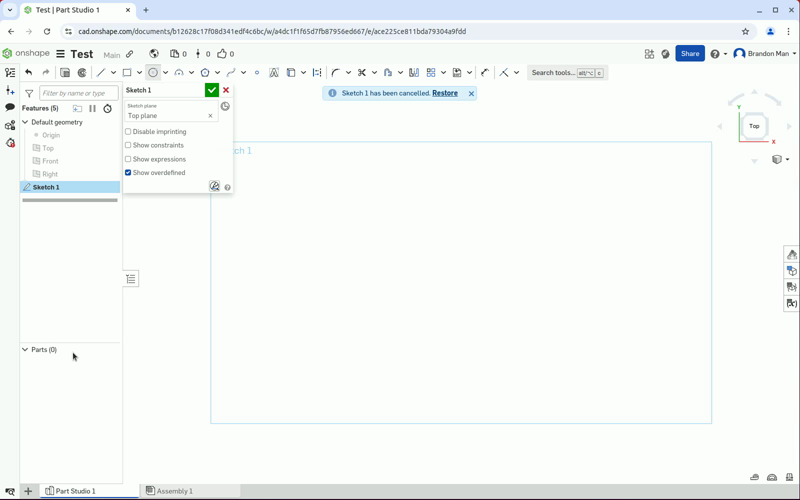
mouse_move(461, 282)
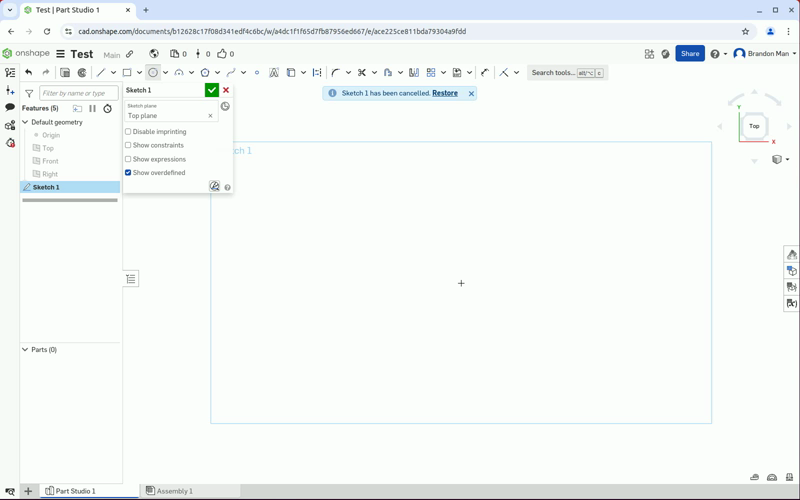
click(461, 282)
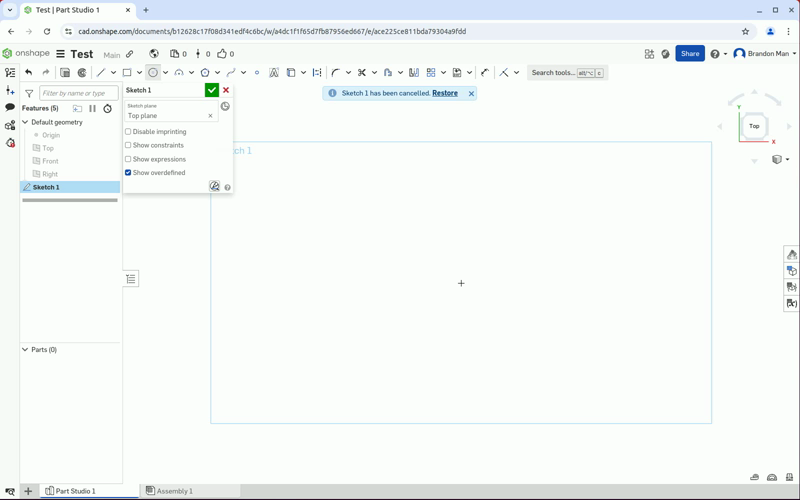
key_up(shift)
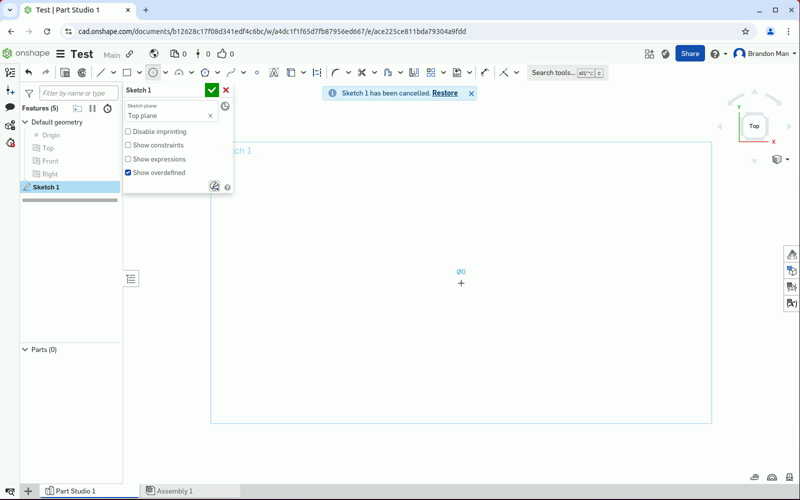
mouse_move(493, 282)
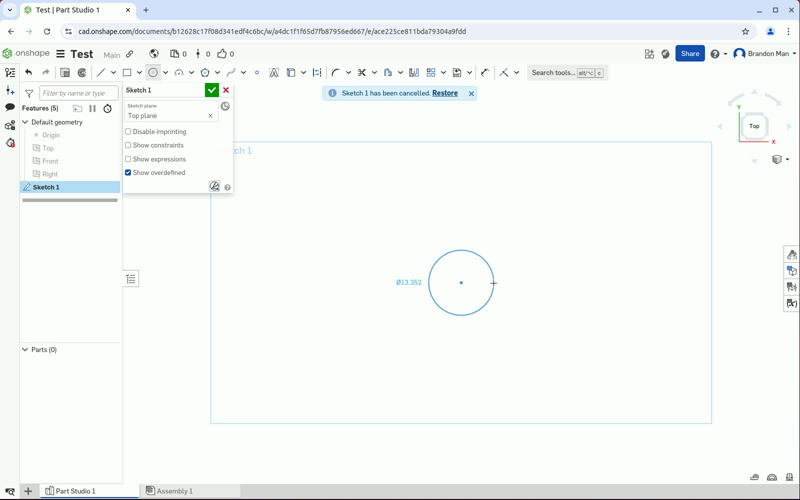
click(493, 282)
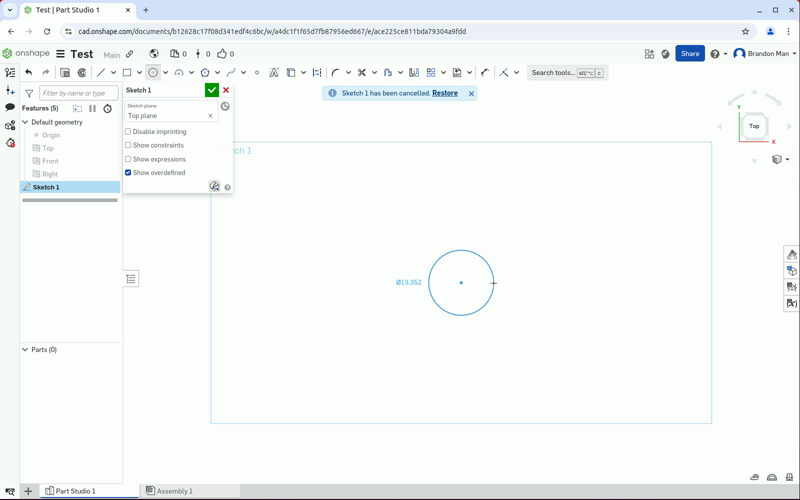
key(esc)
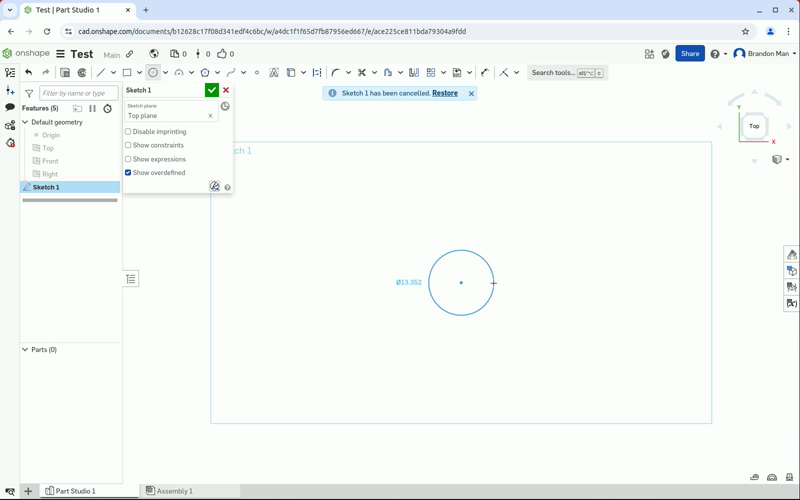
mouse_move(433, 292)
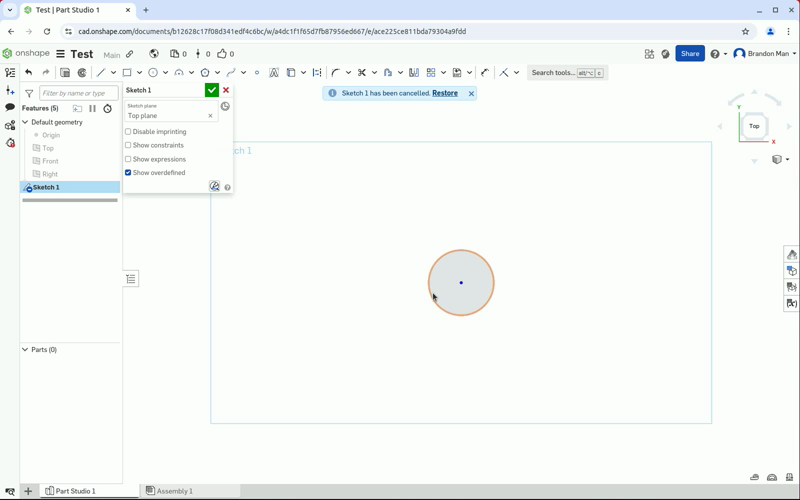
click(433, 292)
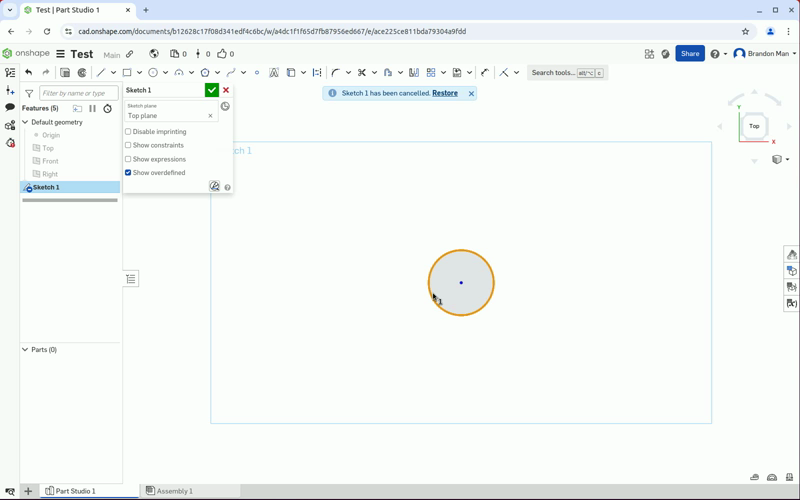
mouse_move(73, 352)
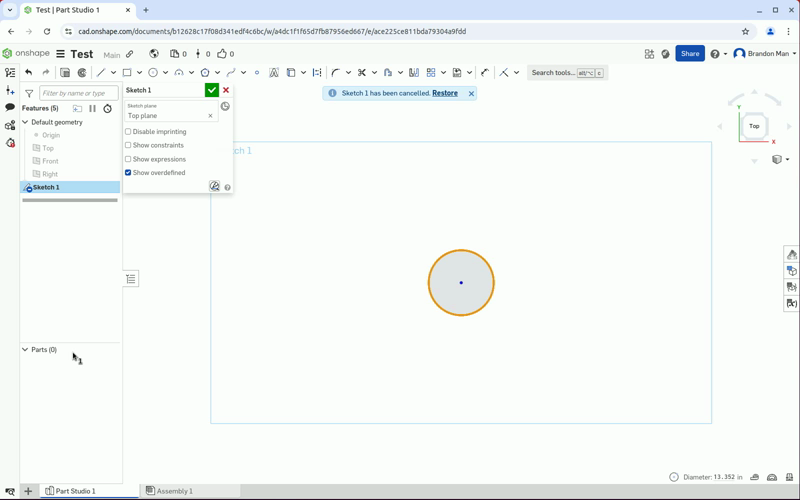
key(shift+y)
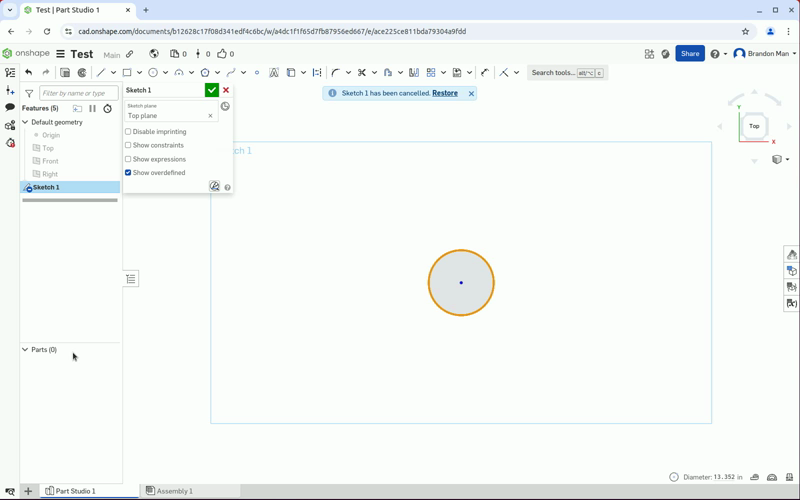
key(shift+e)
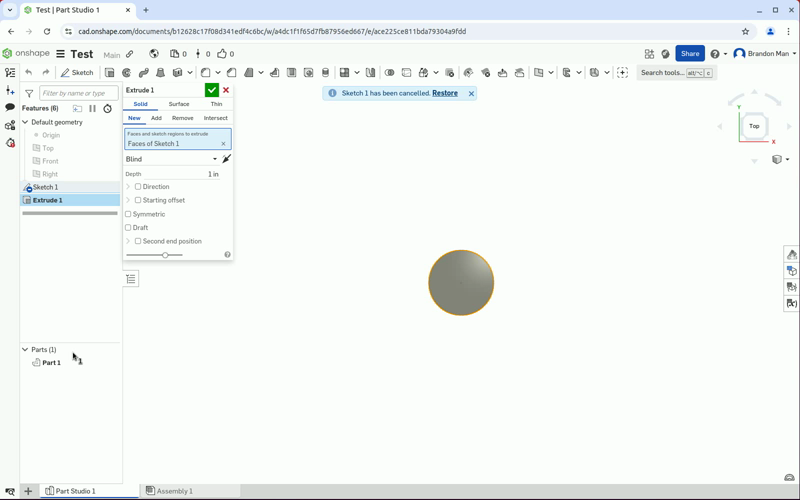
mouse_move(143, 106)
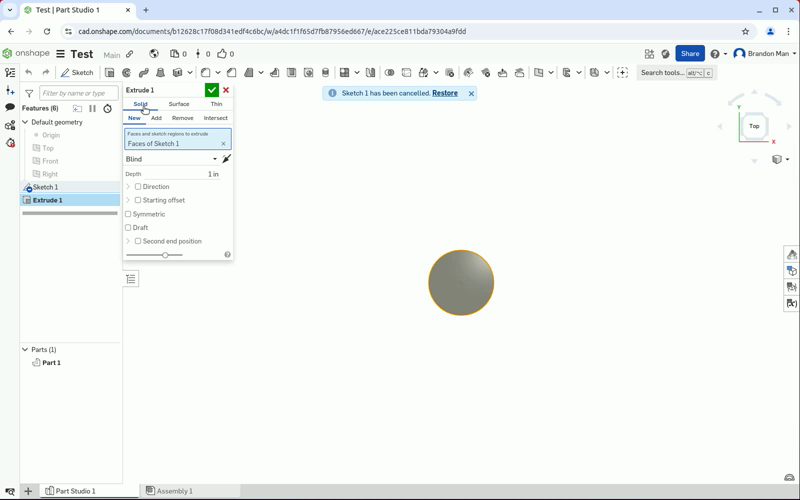
click(143, 106)
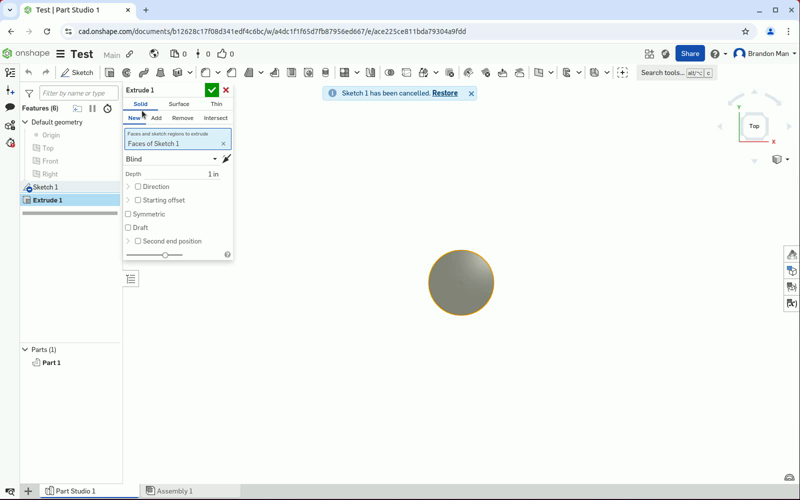
mouse_move(137, 120)
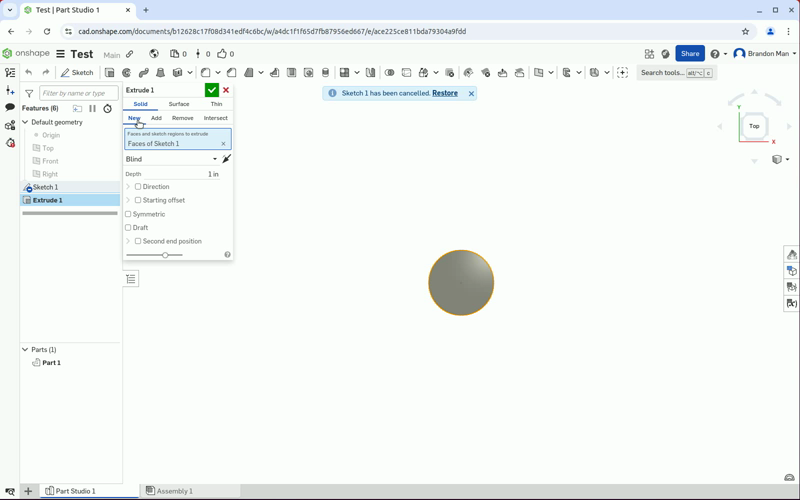
click(137, 120)
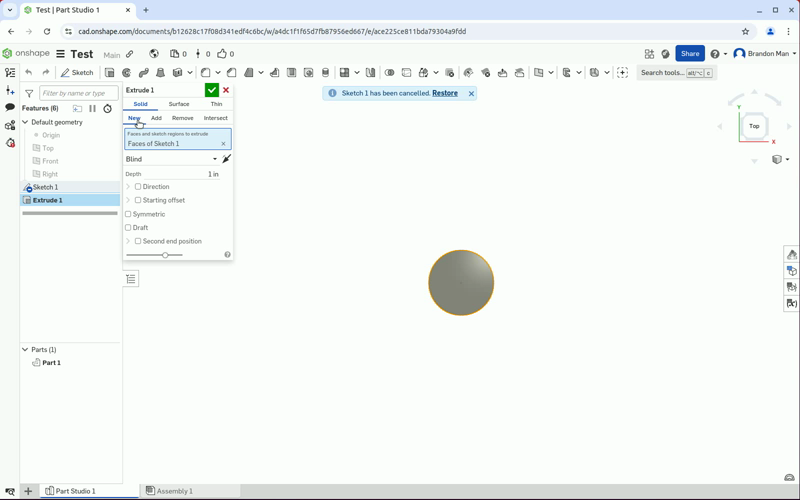
key(tab, 4)
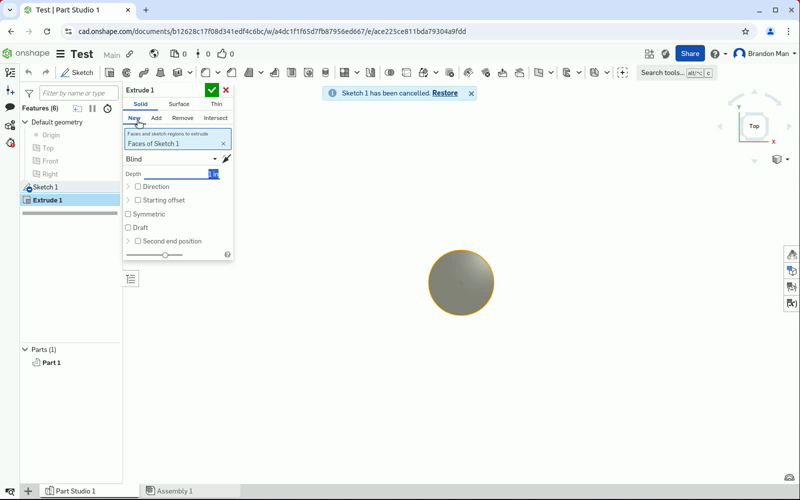
text(15.887)
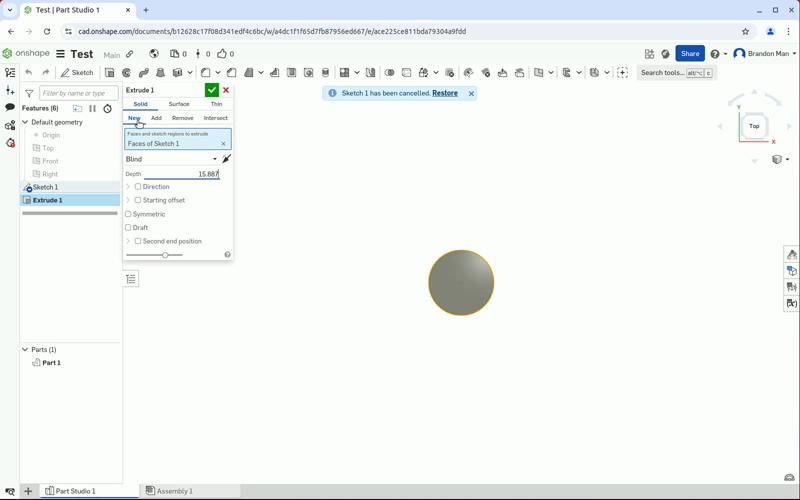
key(enter)
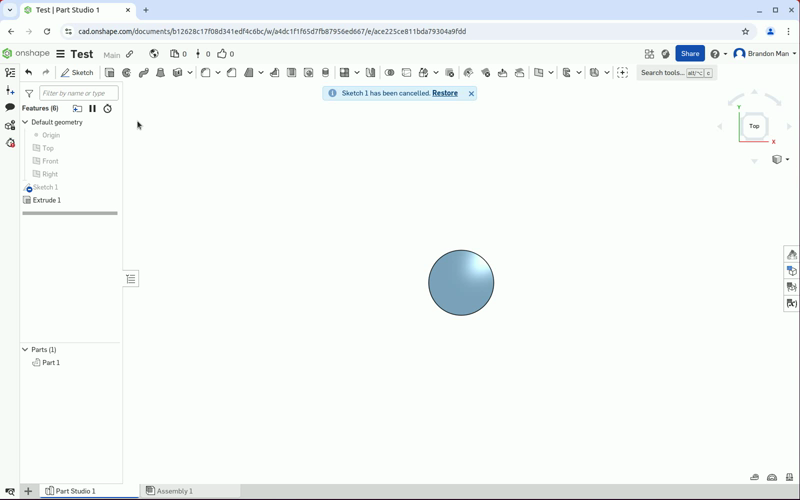
key(shift+h)
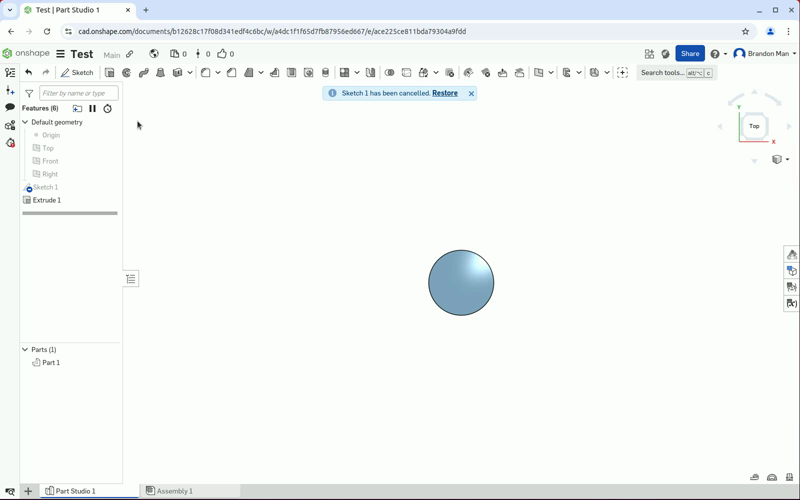
key(shift+h)
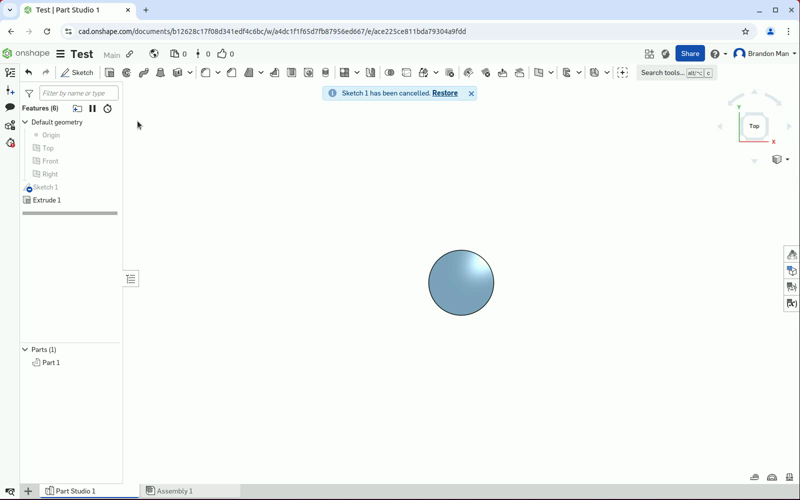
mouse_move(73, 189)
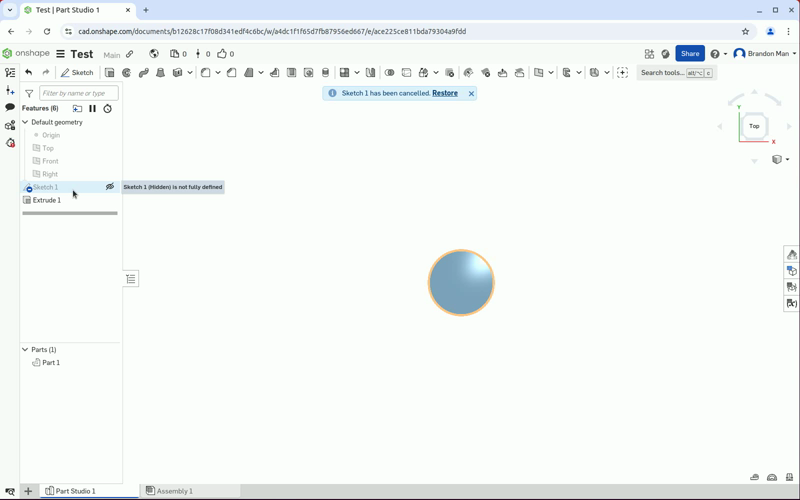
click(73, 189)
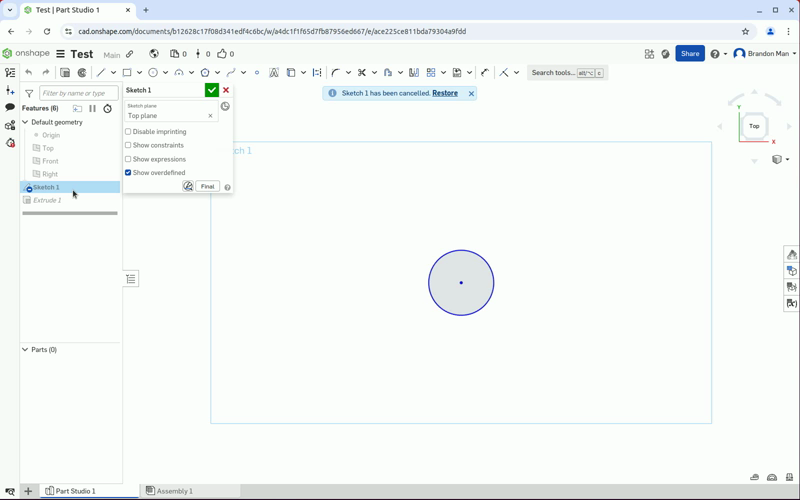
mouse_move(229, 92)
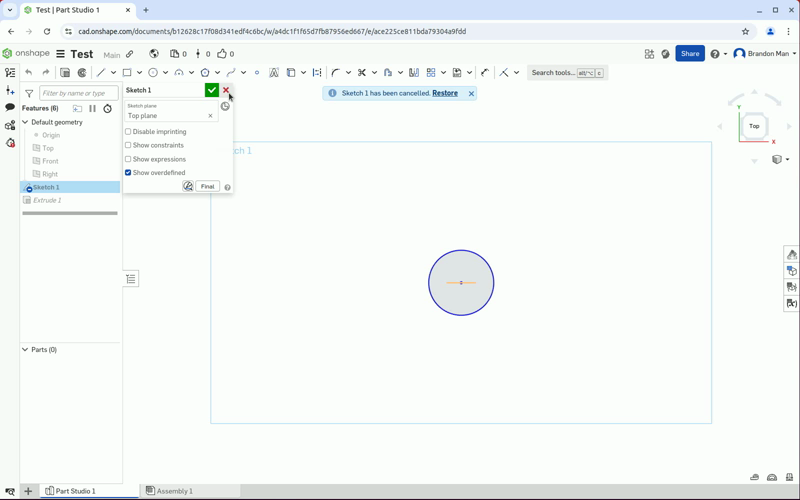
click(229, 92)
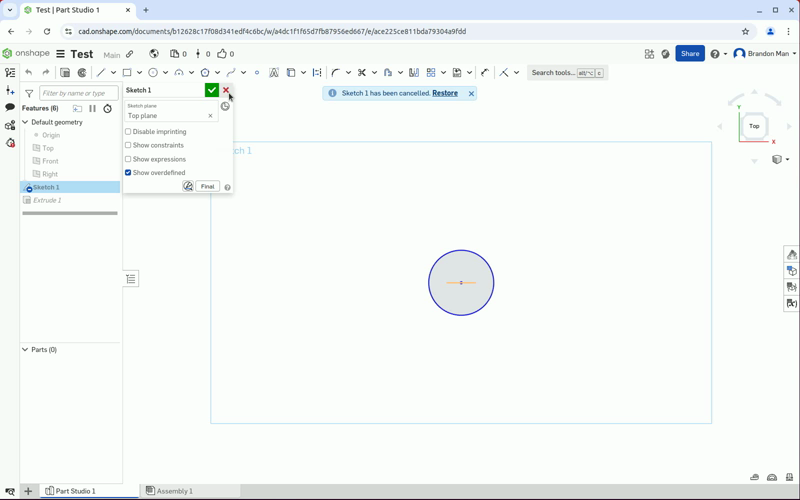
key(shift+s)
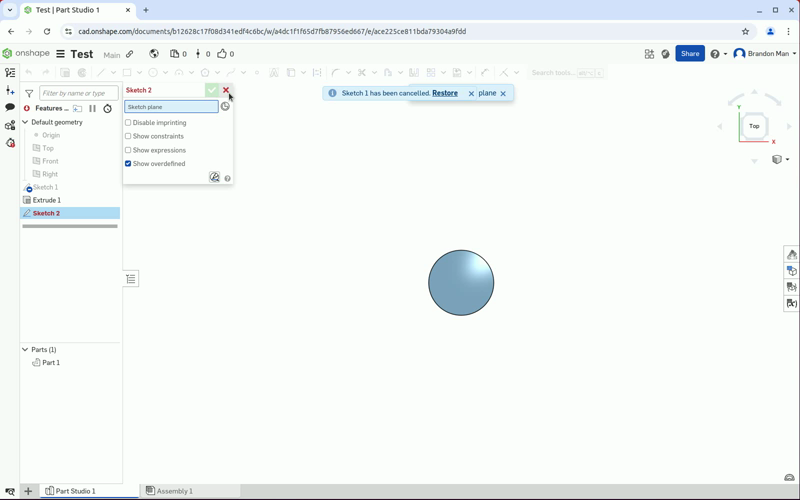
mouse_move(73, 150)
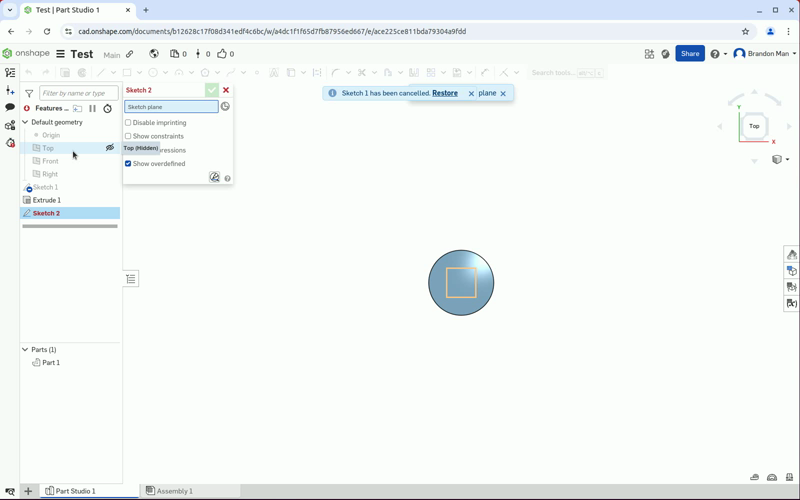
click(73, 150)
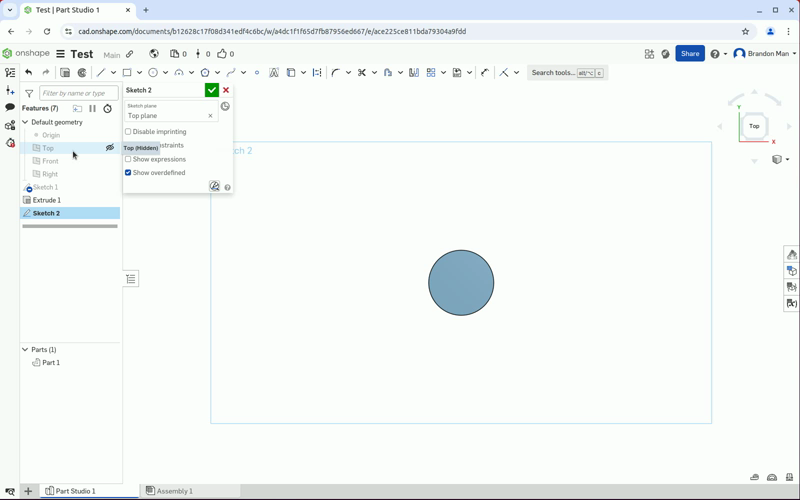
mouse_move(73, 352)
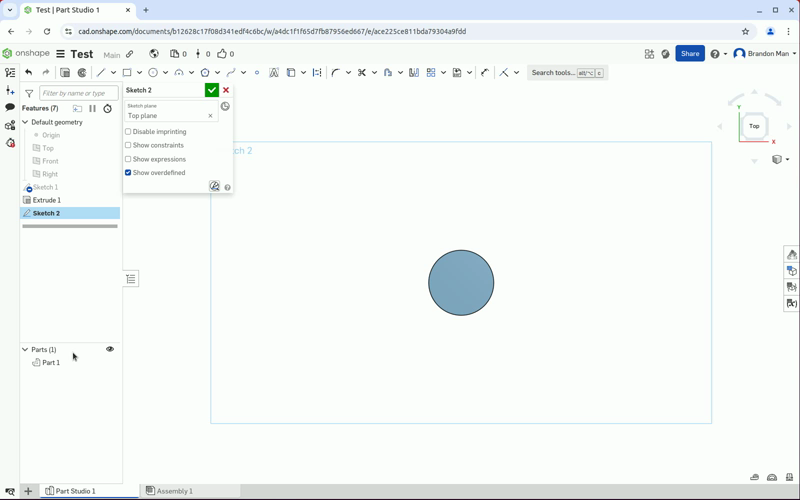
key(y)
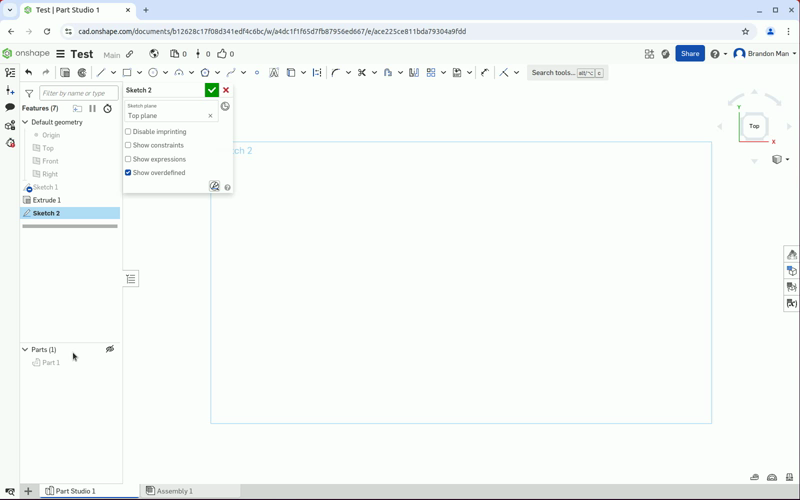
key(l)
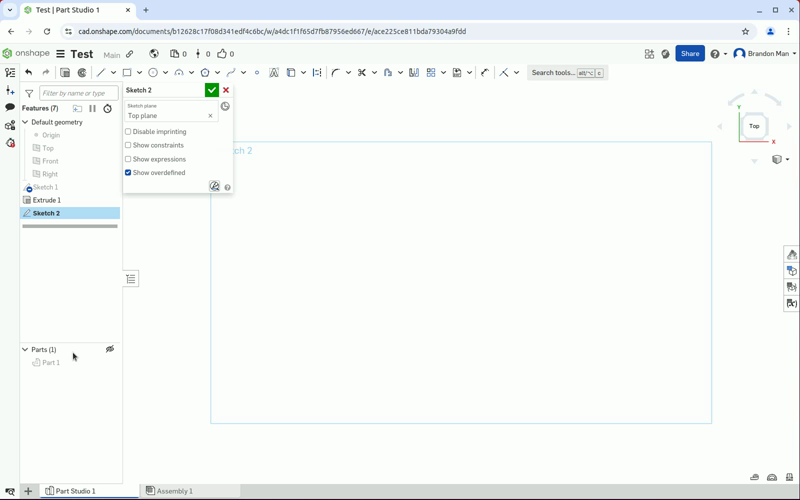
key_down(shift)
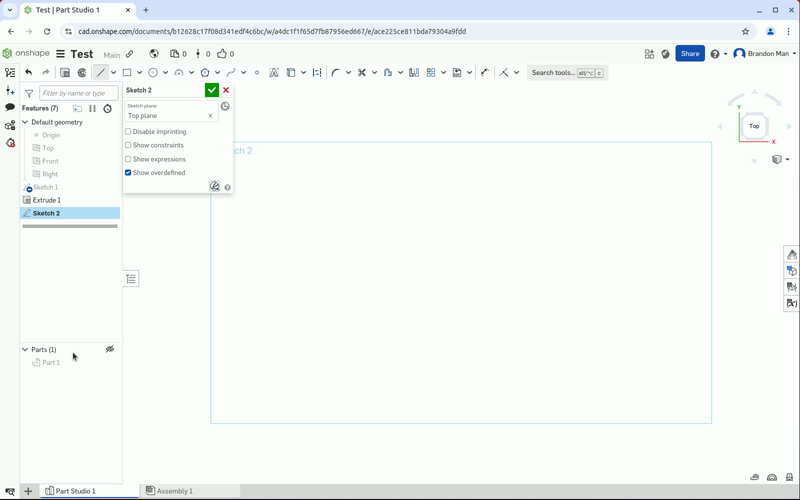
mouse_move(404, 339)
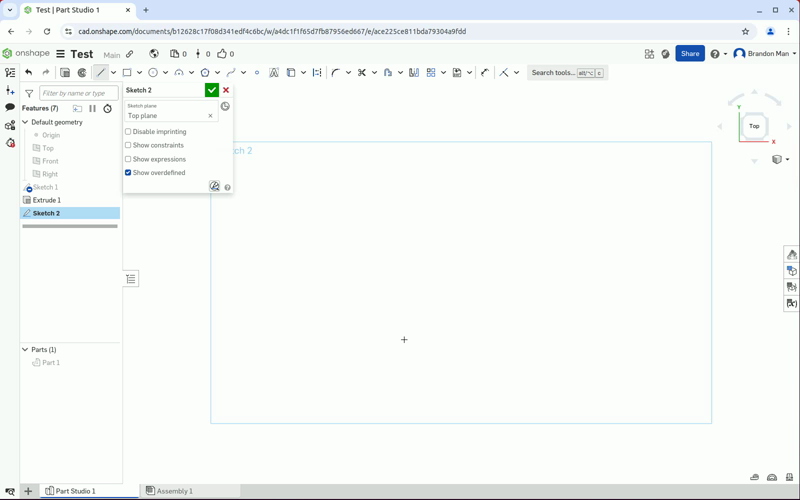
click(404, 339)
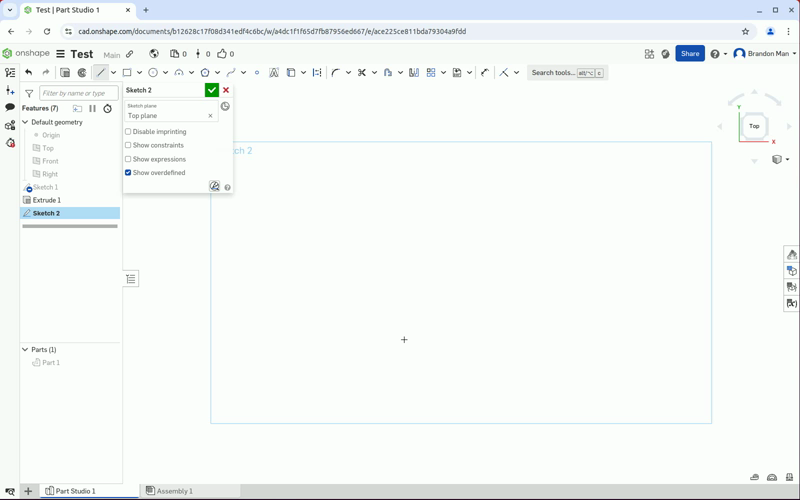
key_up(shift)
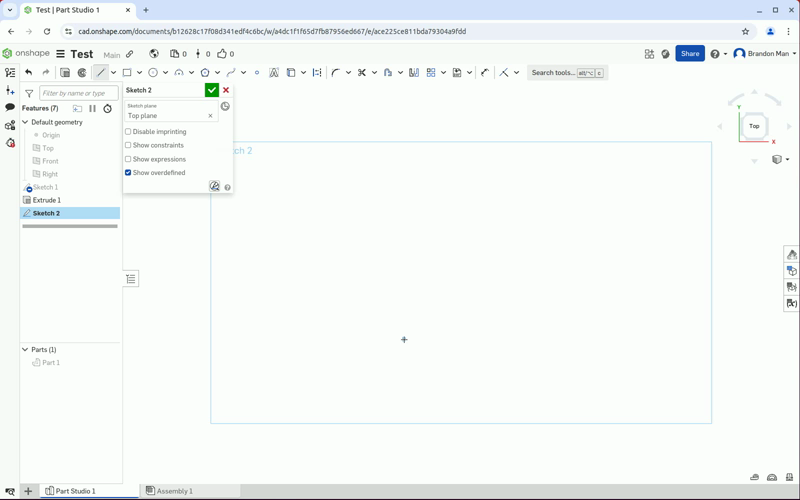
key_down(shift)
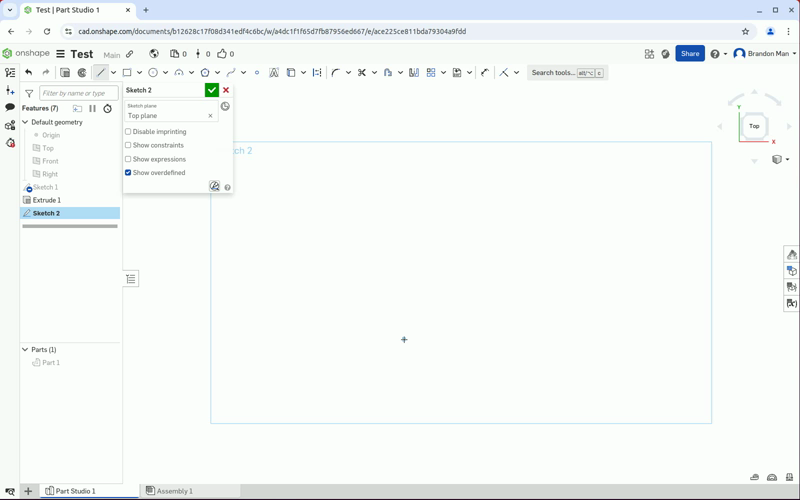
mouse_move(516, 339)
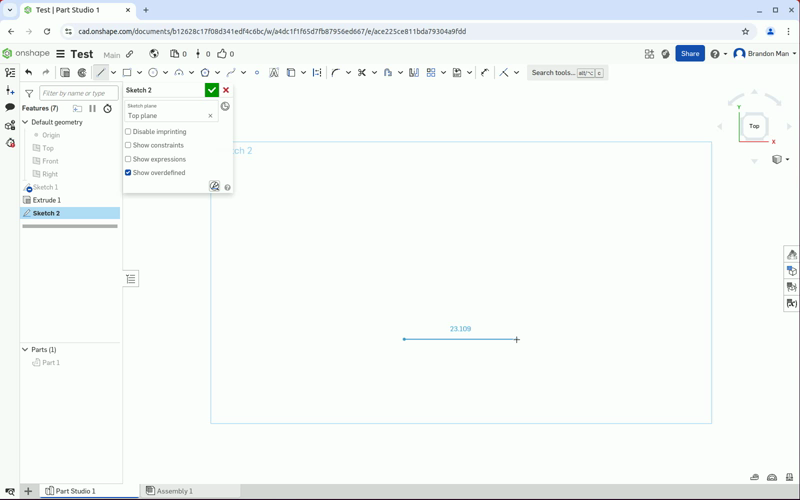
click(516, 339)
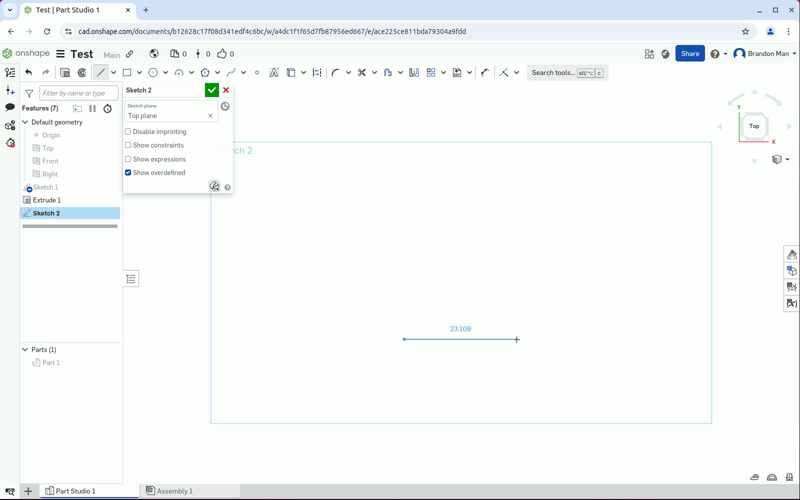
key_up(shift)
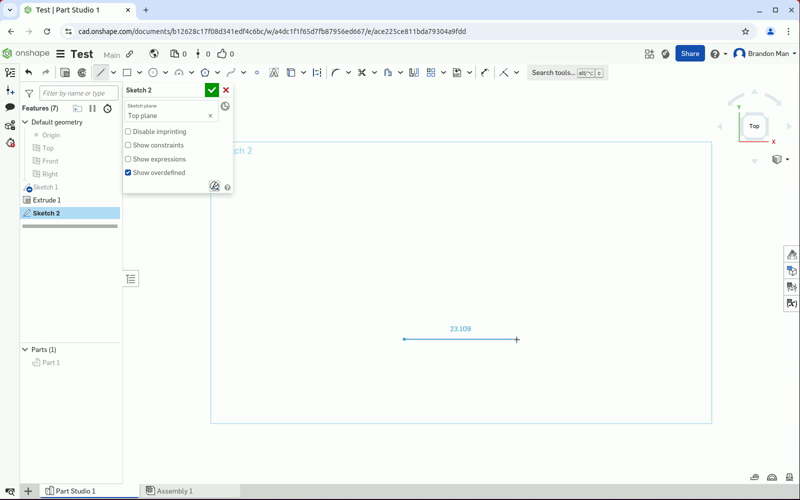
key_down(shift)
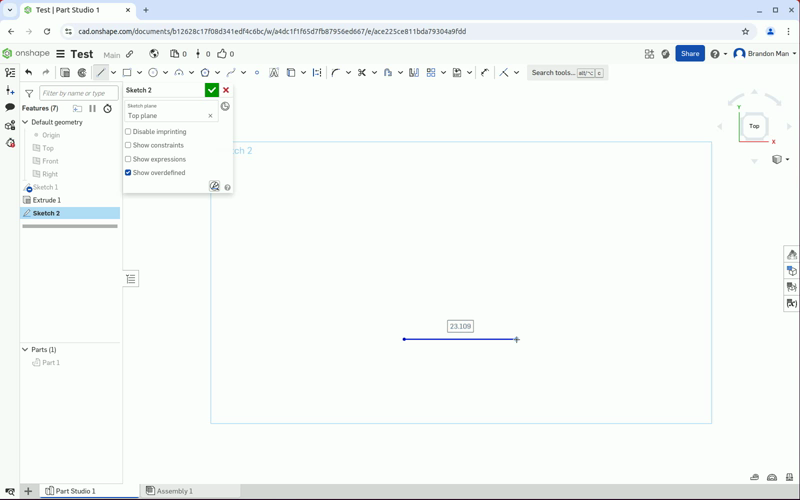
mouse_move(516, 226)
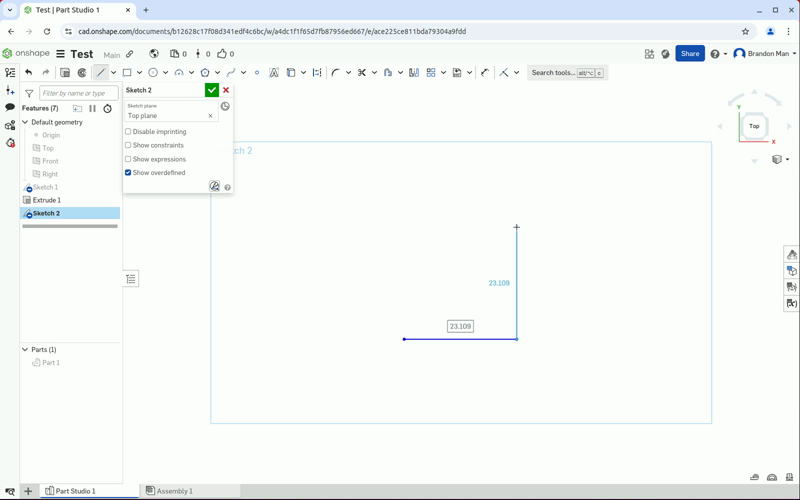
click(516, 226)
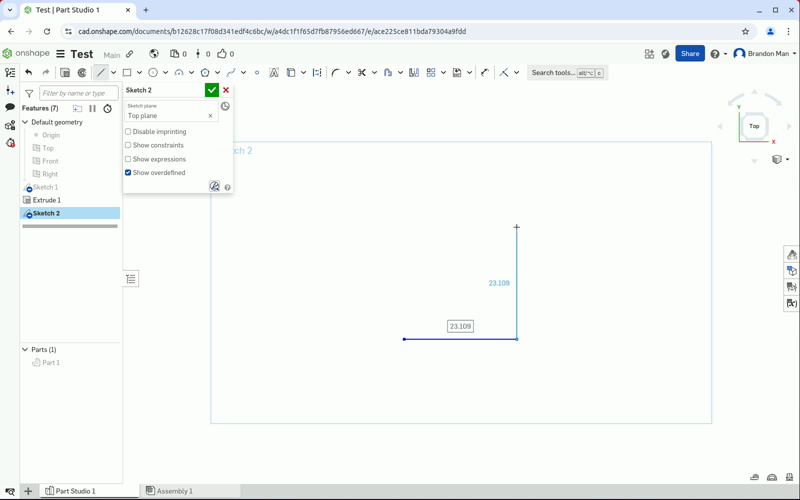
key_up(shift)
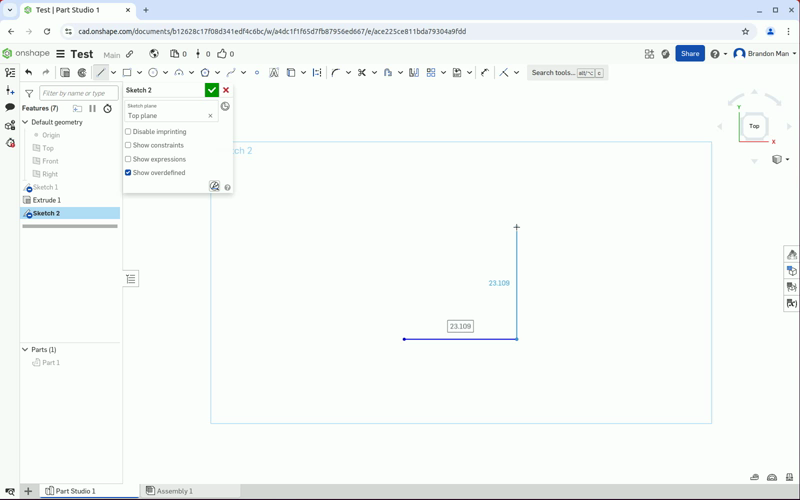
key_down(shift)
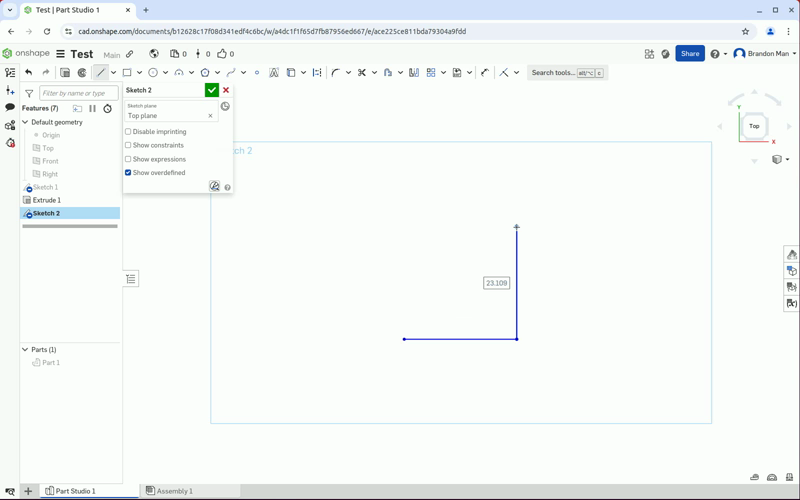
mouse_move(404, 226)
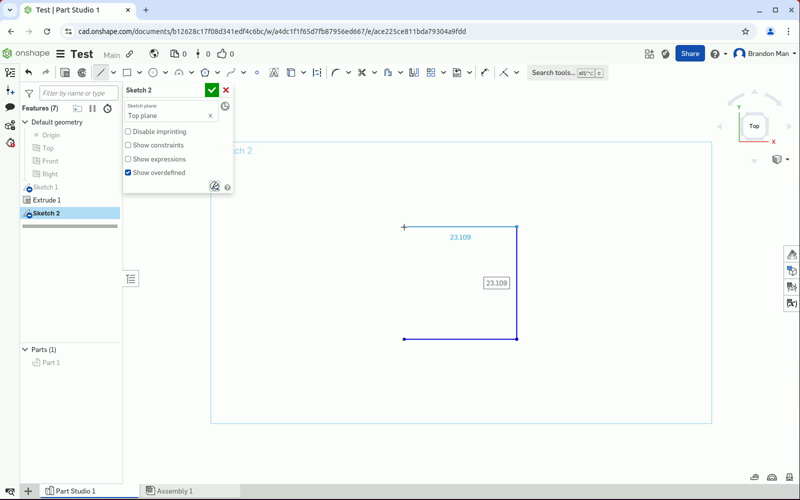
click(404, 226)
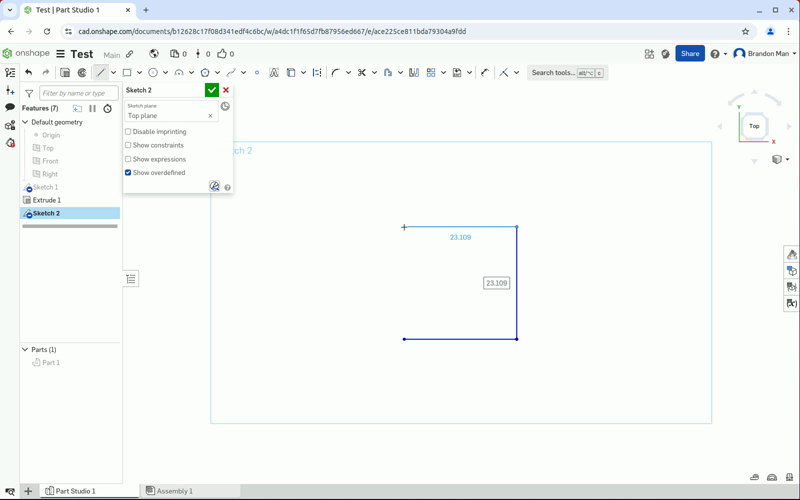
key_up(shift)
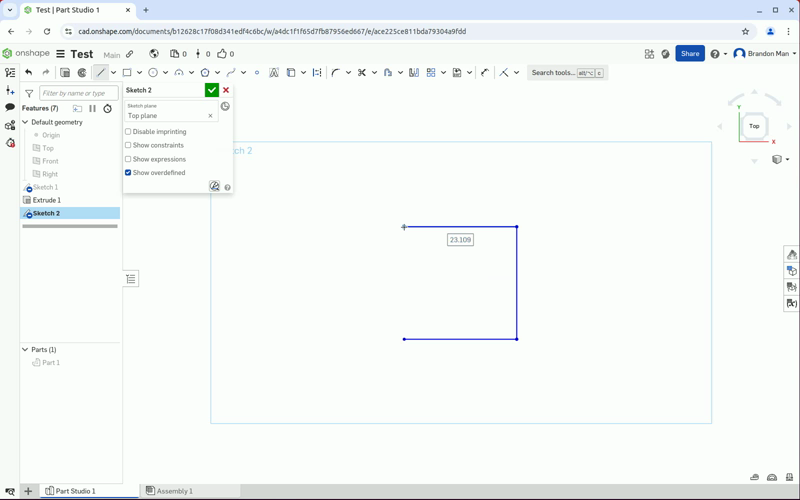
key_down(shift)
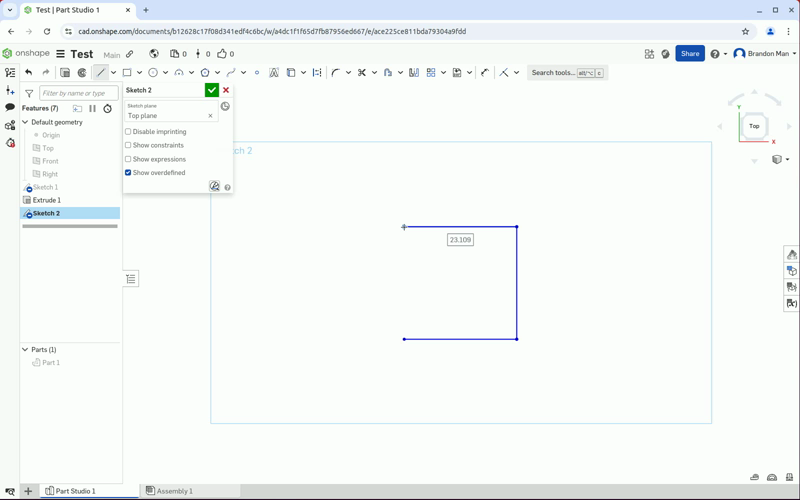
mouse_move(404, 339)
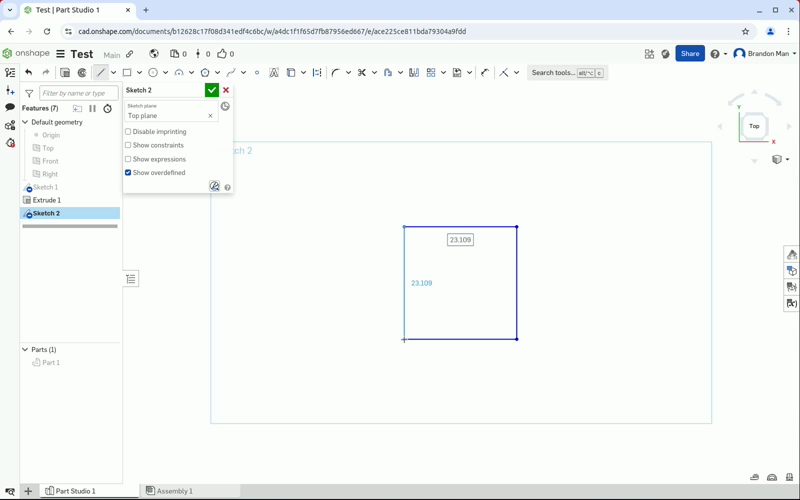
key_up(shift)
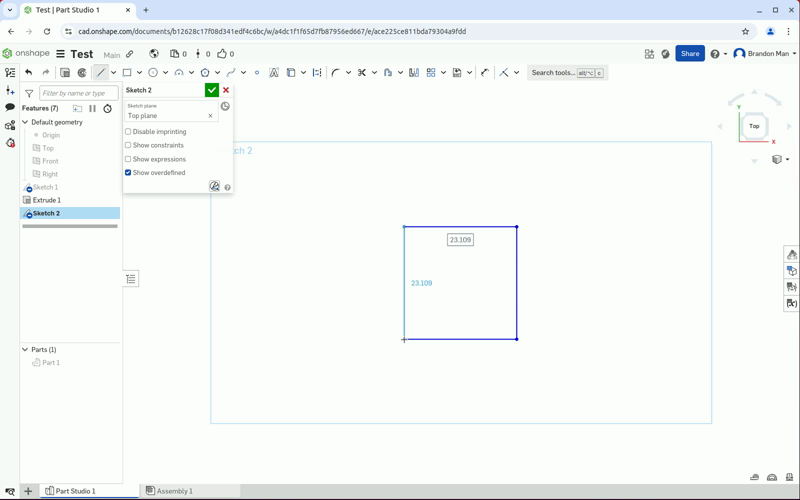
click(404, 339)
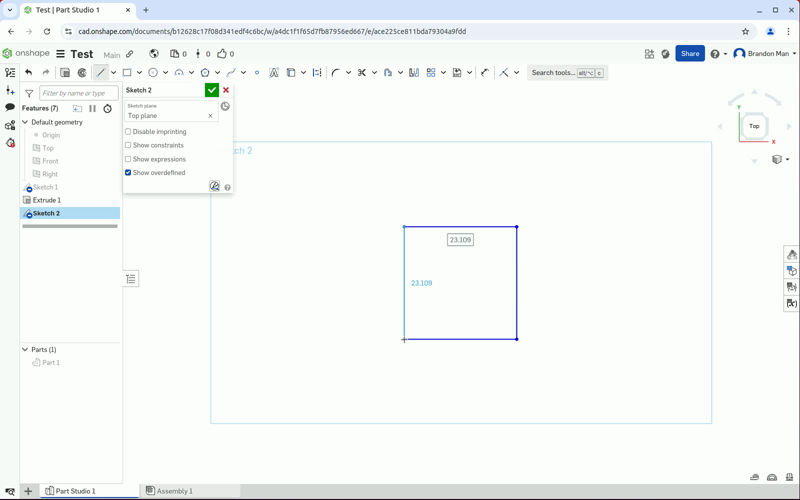
key(esc)
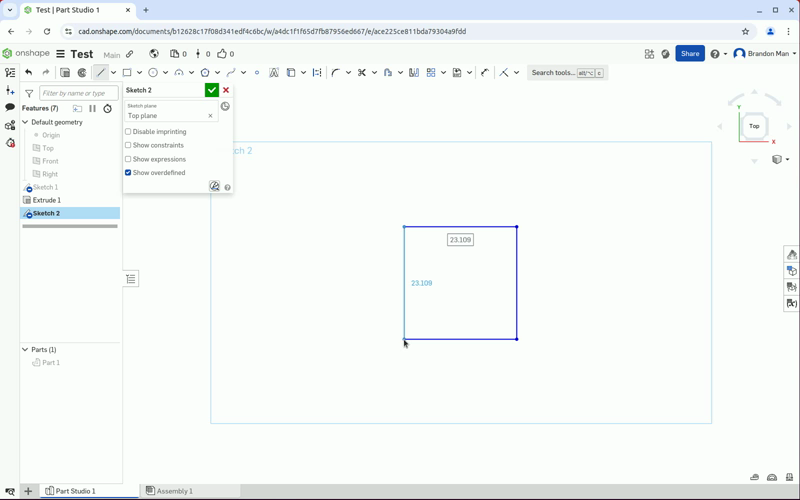
mouse_move(472, 286)
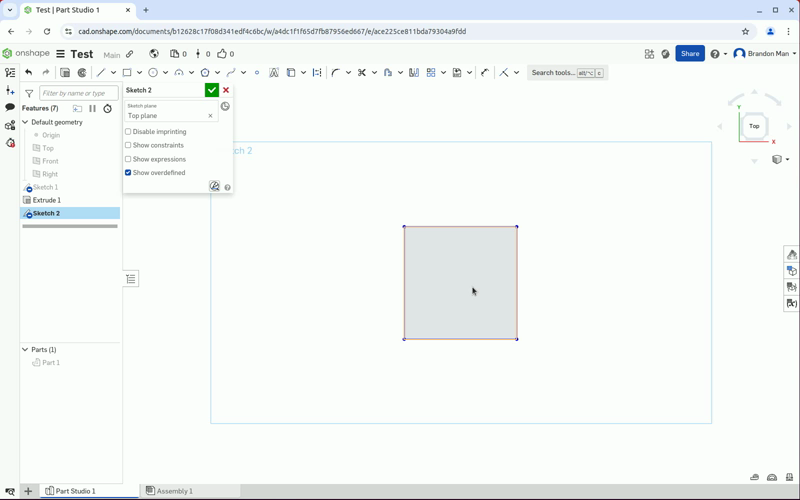
click(472, 286)
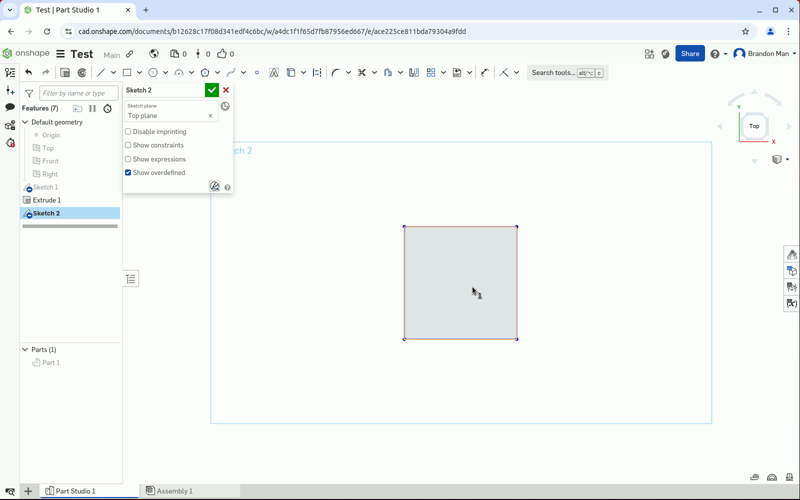
mouse_move(73, 352)
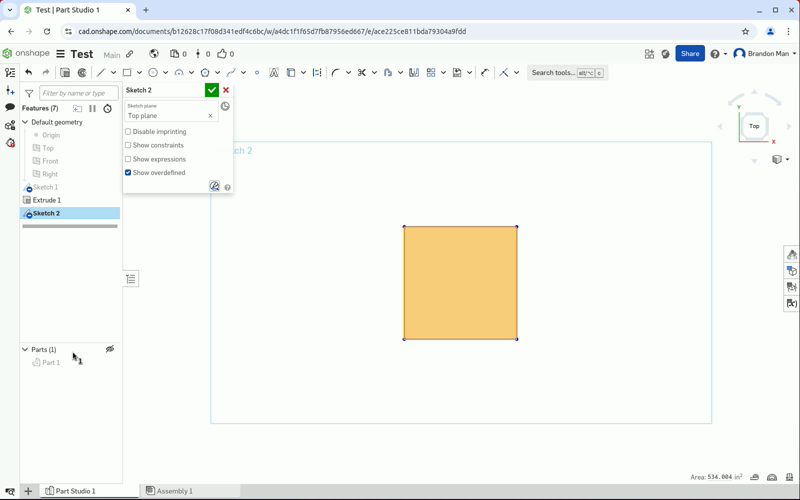
key(shift+y)
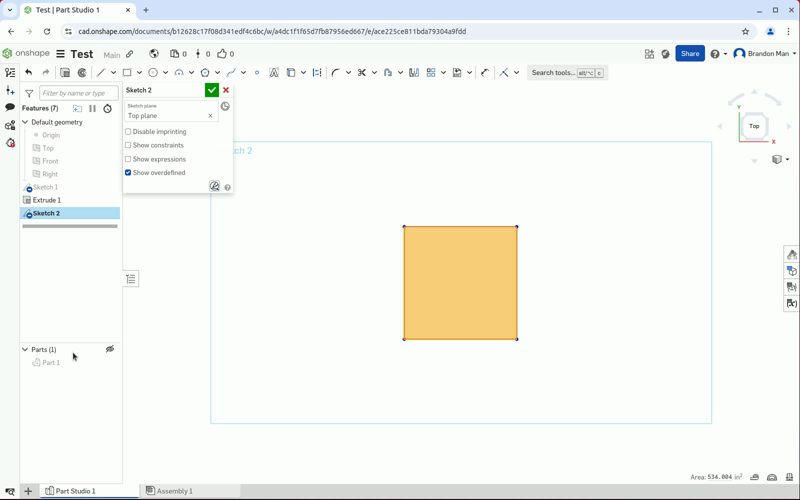
key(shift+e)
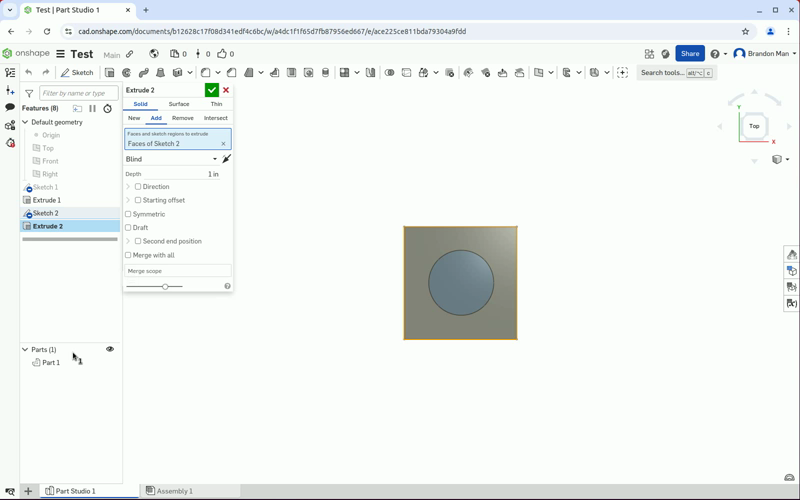
mouse_move(143, 106)
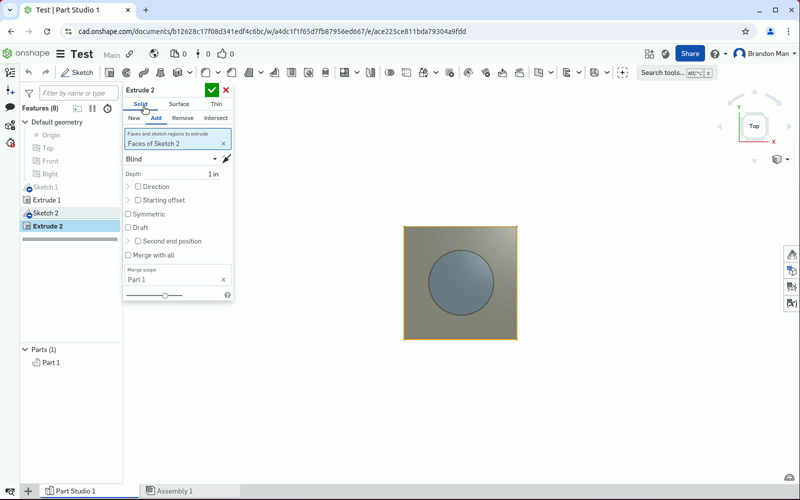
click(143, 106)
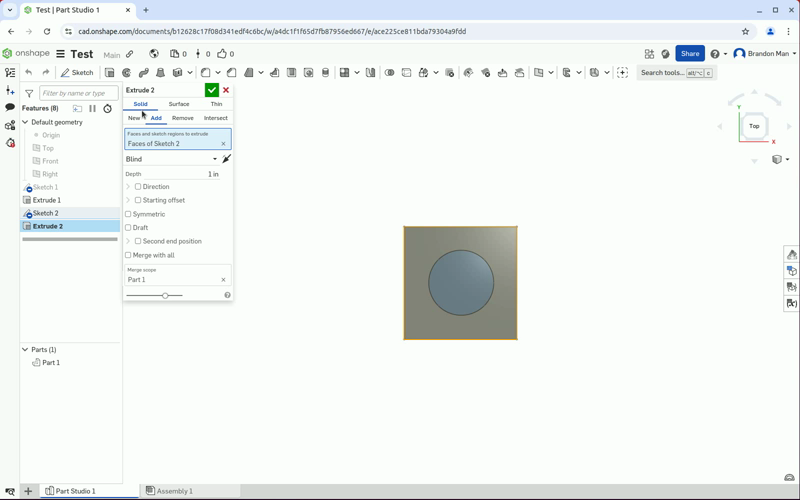
mouse_move(137, 120)
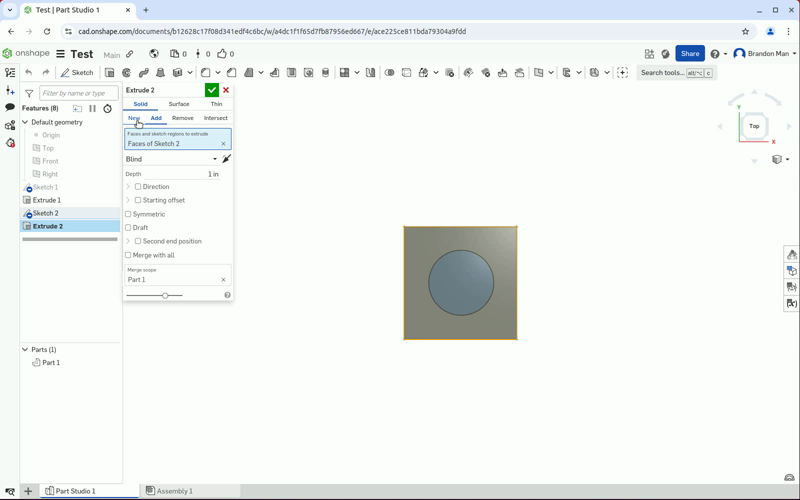
click(137, 120)
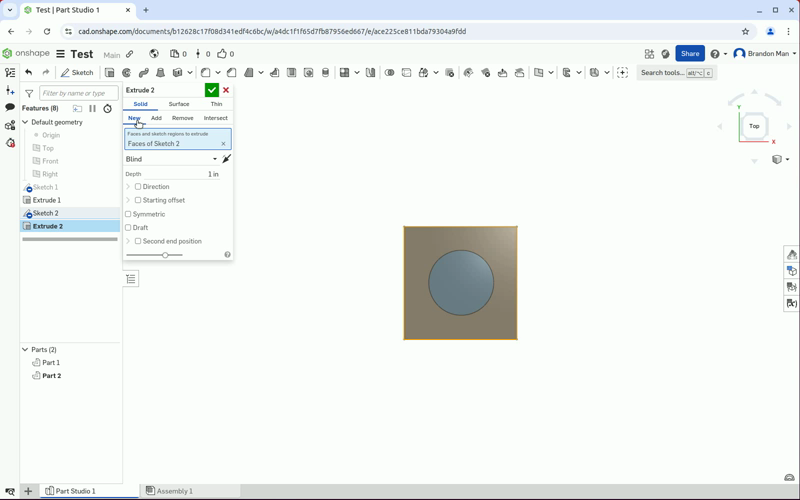
key(tab, 4)
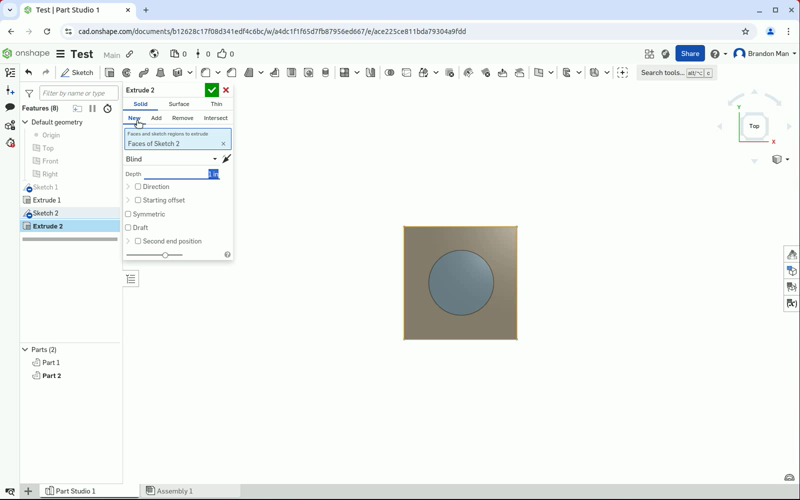
text(-23.108)
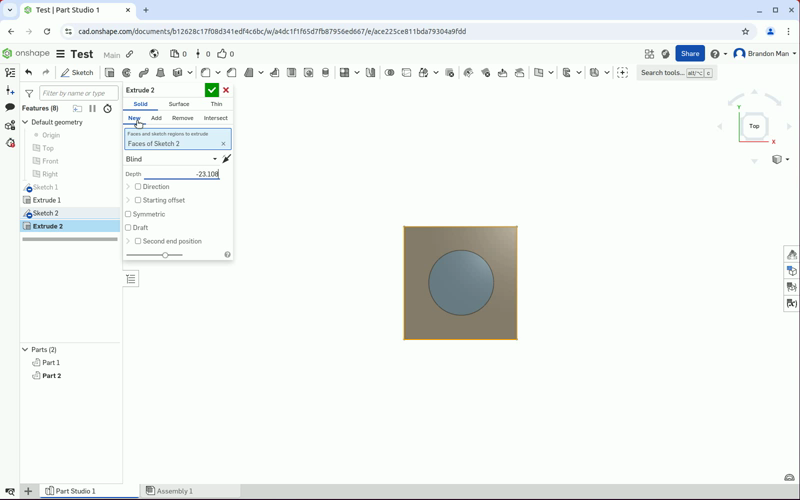
key(enter)
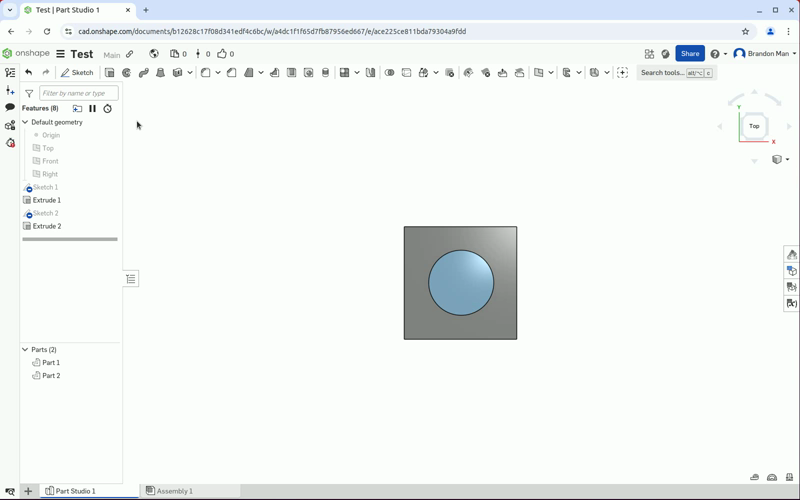
key(shift+h)
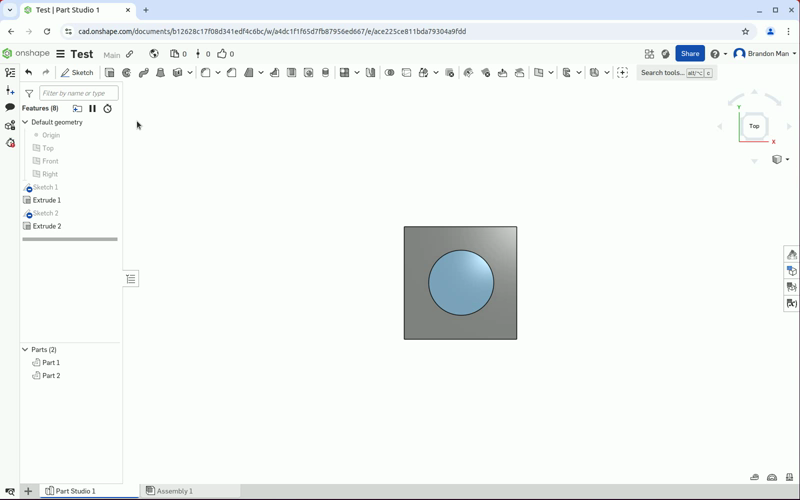
key(shift+h)
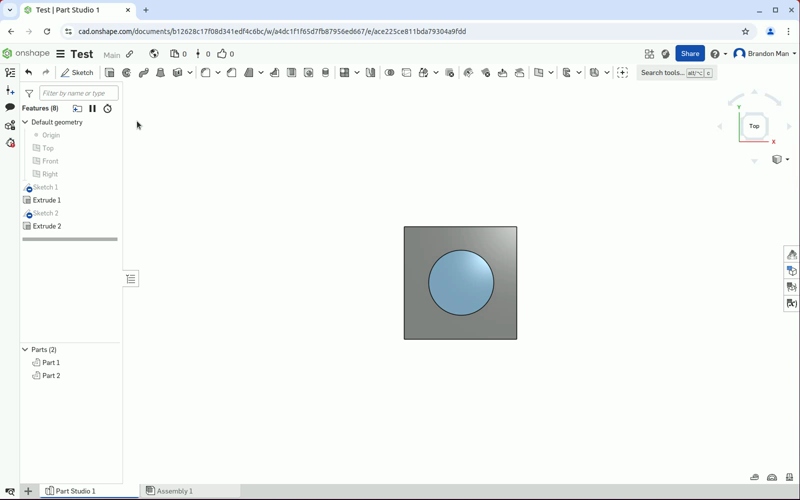
mouse_move(73, 189)
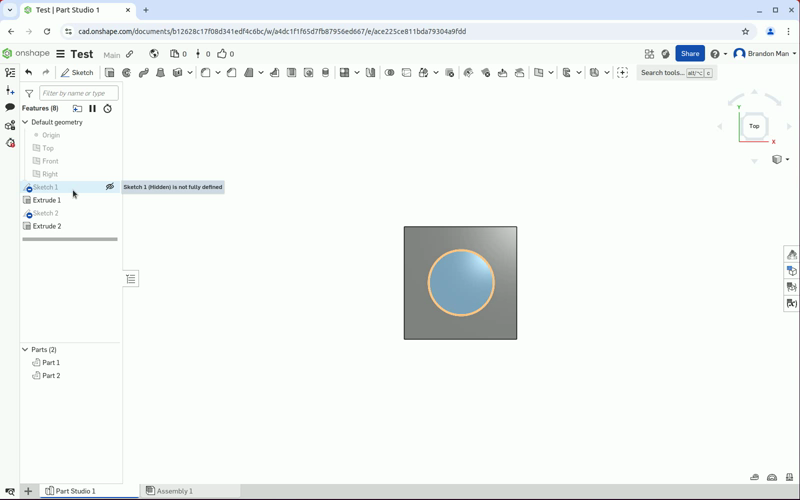
click(73, 189)
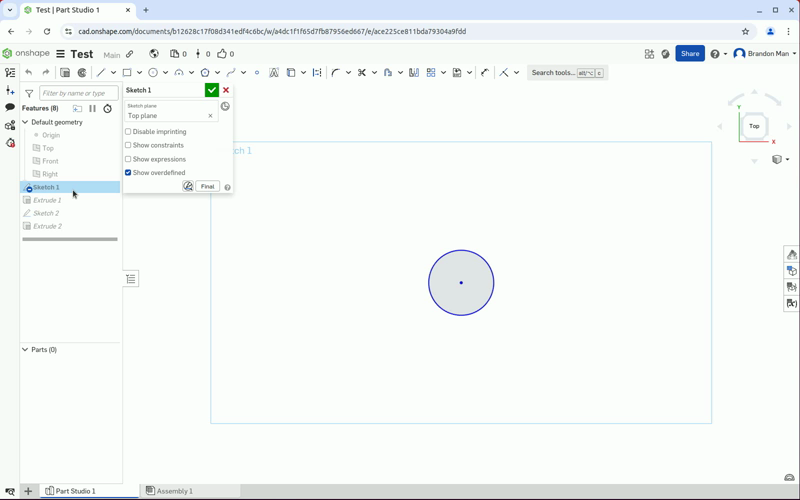
mouse_move(229, 92)
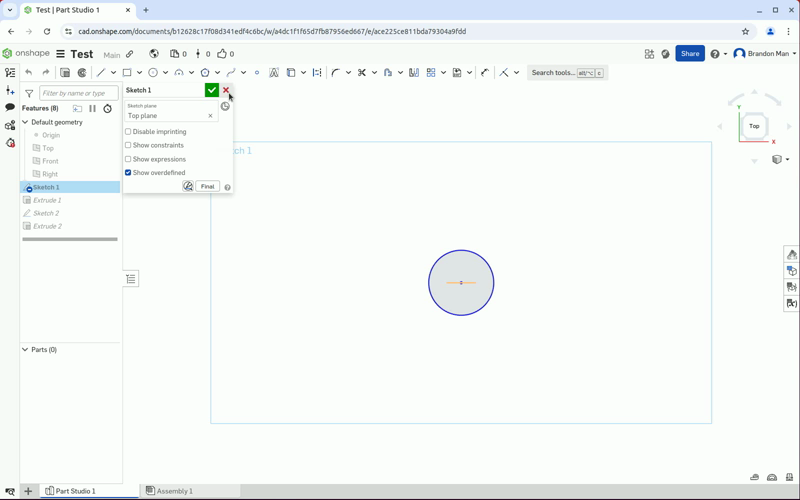
click(229, 92)
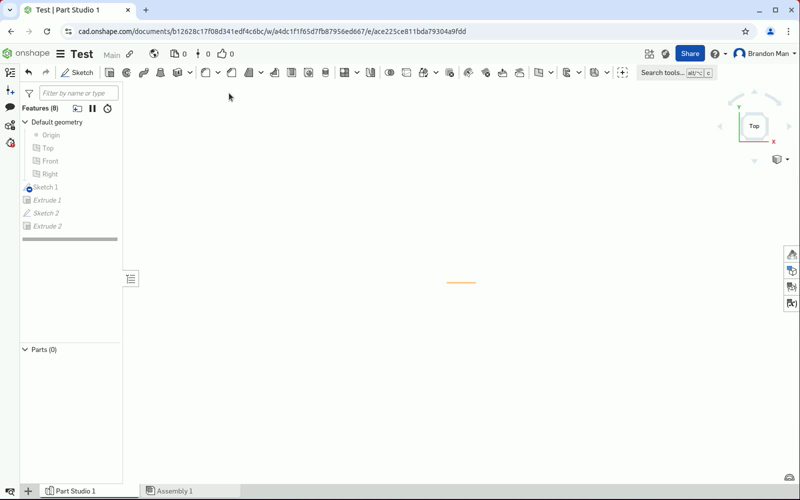
mouse_move(541, 75)
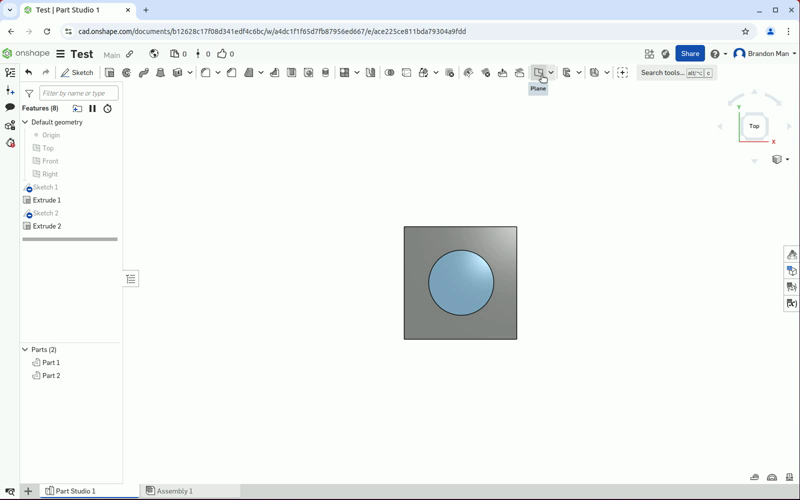
click(541, 75)
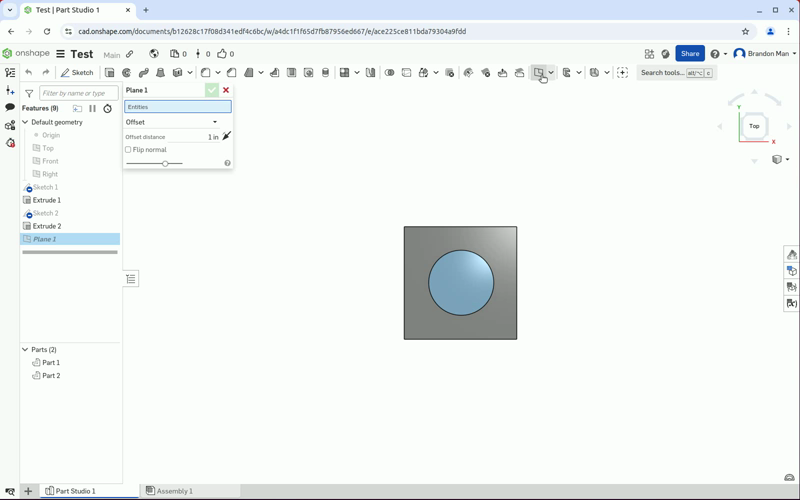
mouse_move(73, 150)
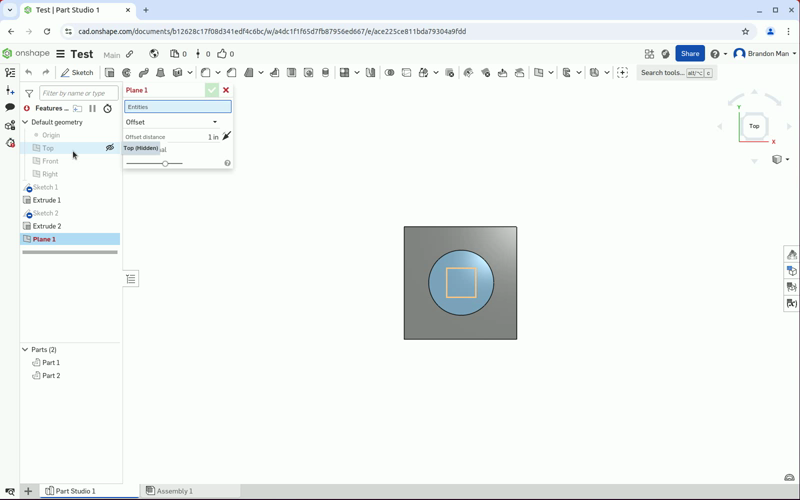
click(73, 150)
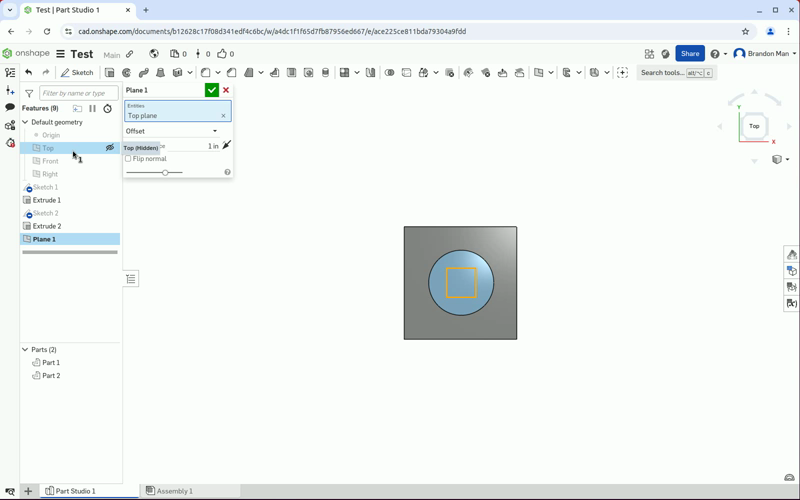
key(tab, 2)
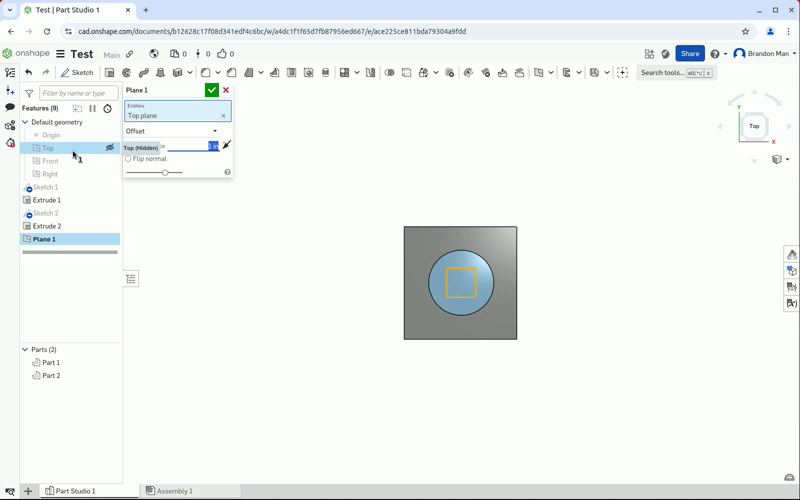
text(15.898)
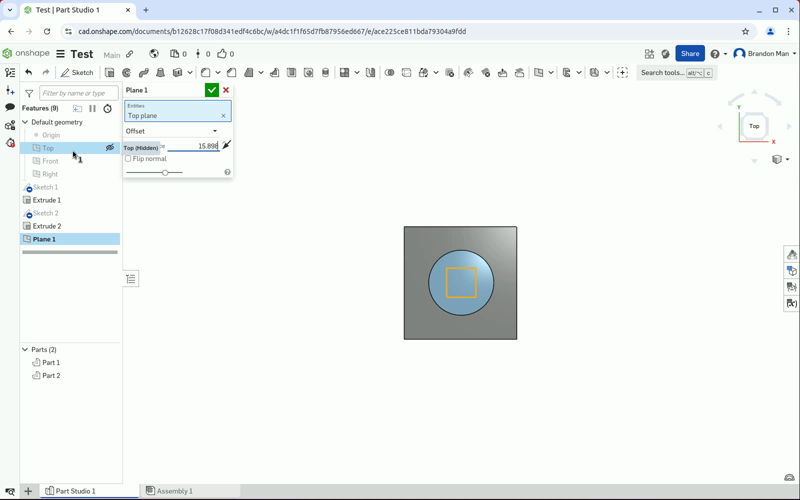
key(enter, 2)
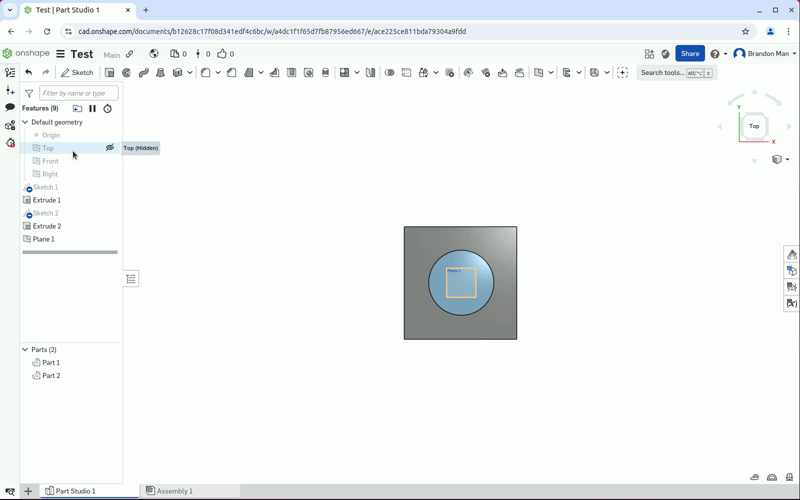
key(shift+s)
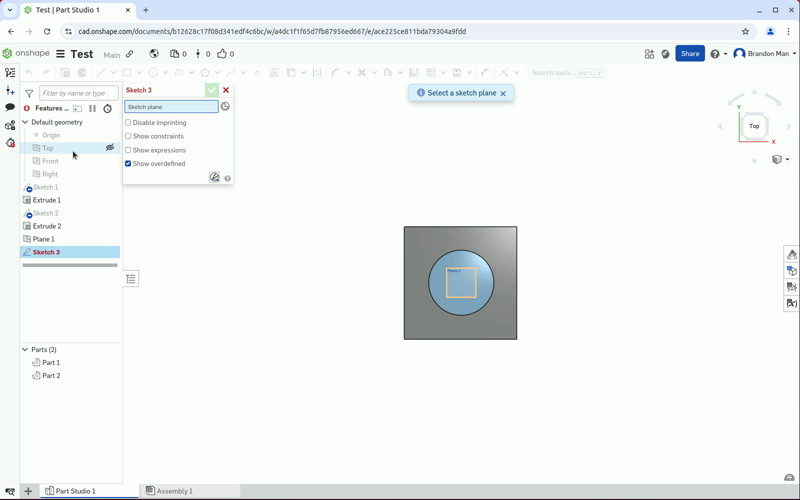
mouse_move(73, 241)
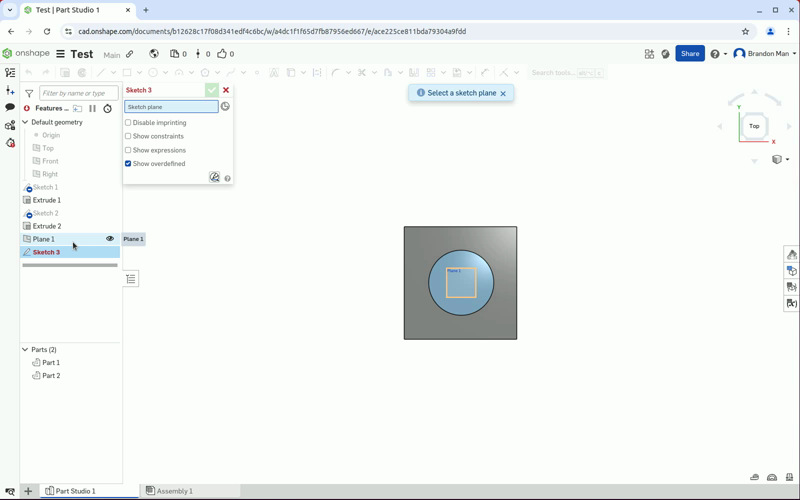
click(73, 241)
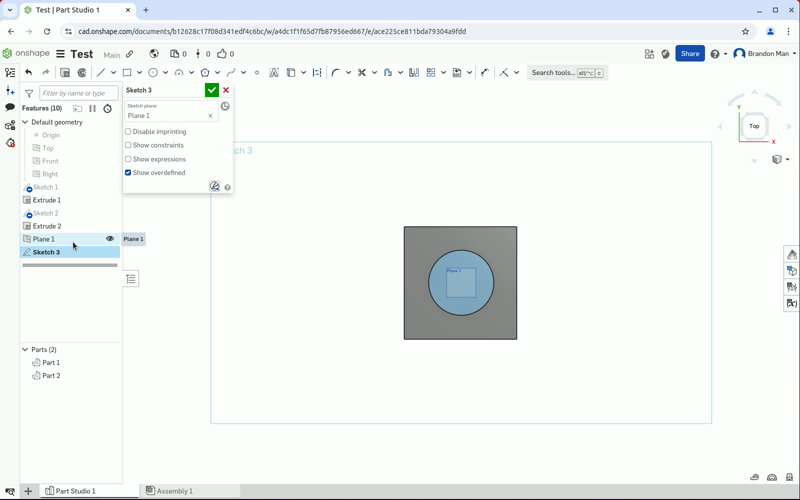
mouse_move(73, 352)
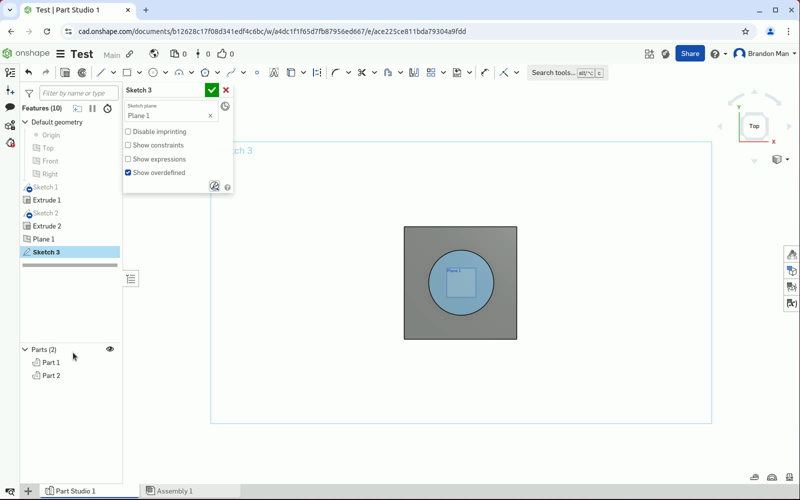
key(y)
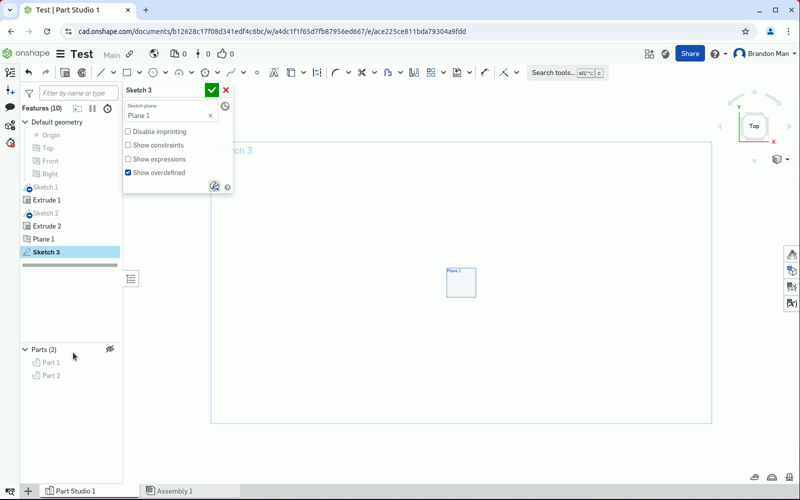
key(l)
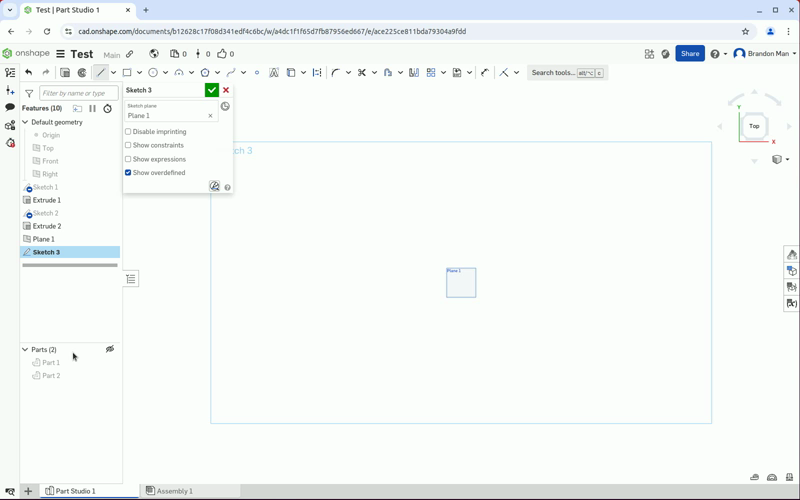
key_down(shift)
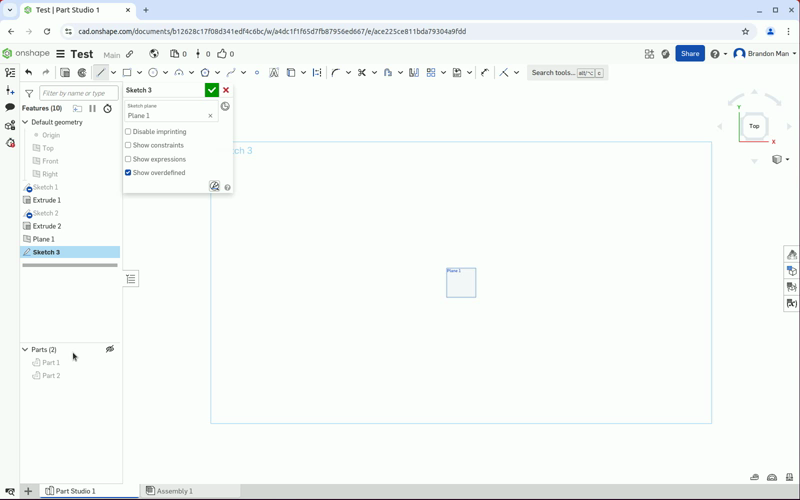
mouse_move(452, 291)
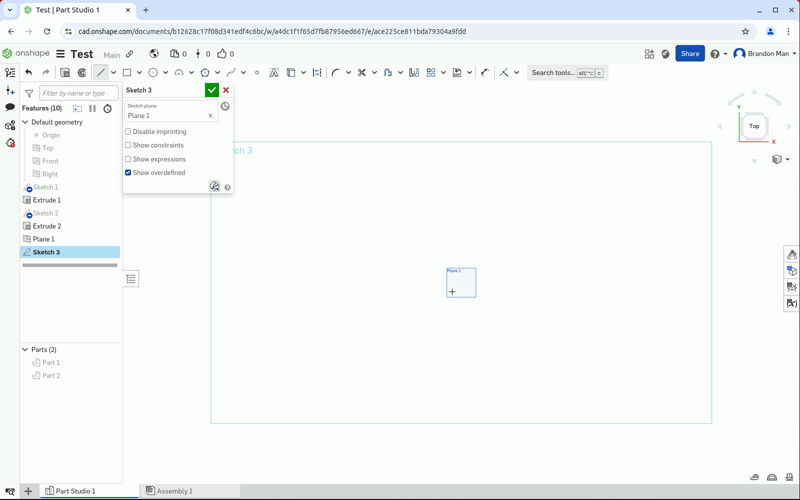
click(452, 291)
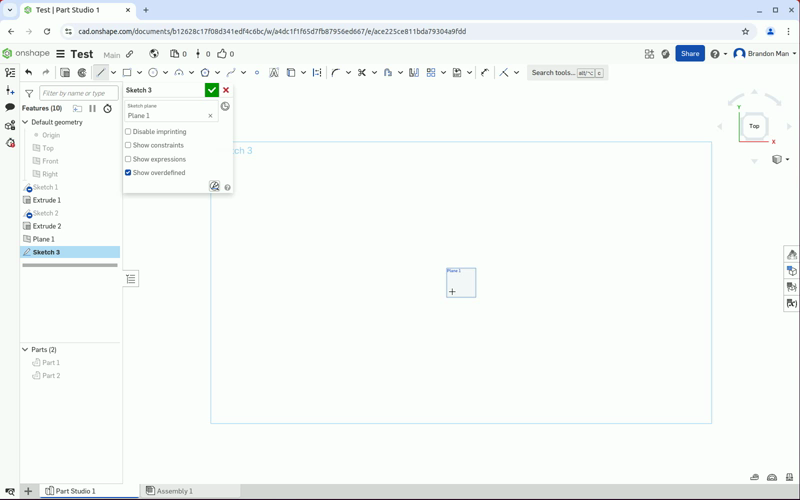
key_up(shift)
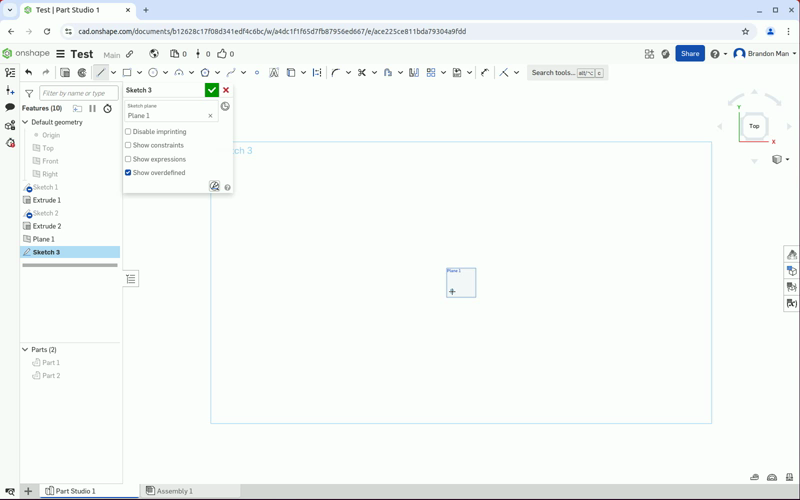
key_down(shift)
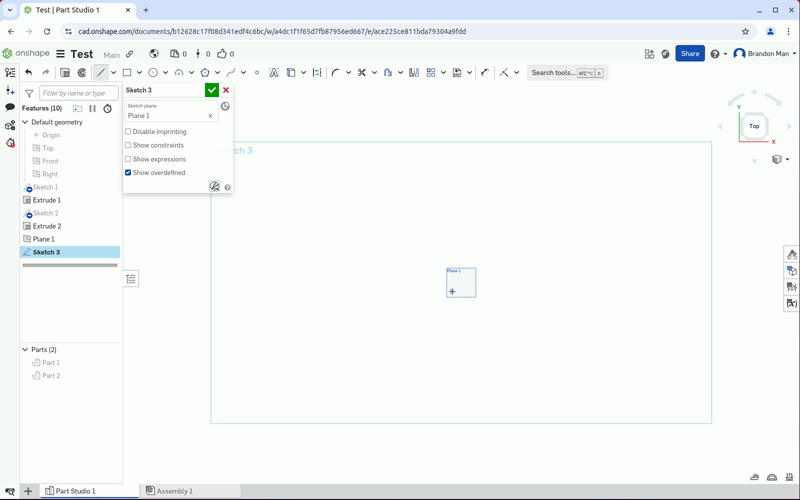
mouse_move(482, 291)
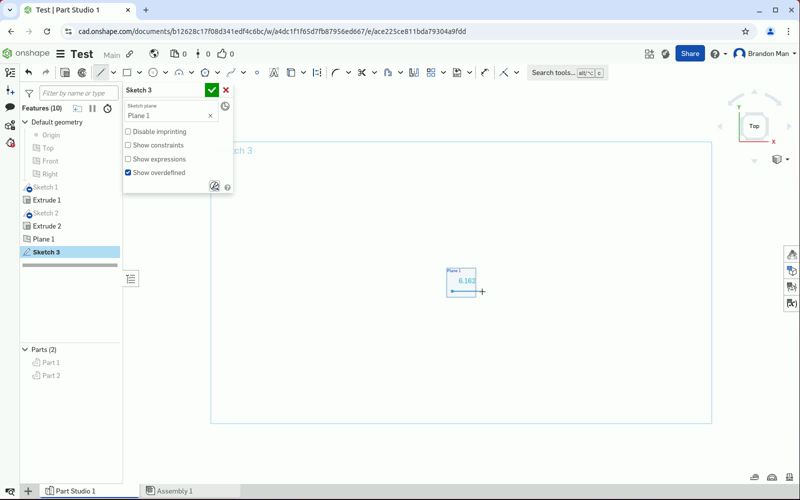
mouse_move(469, 291)
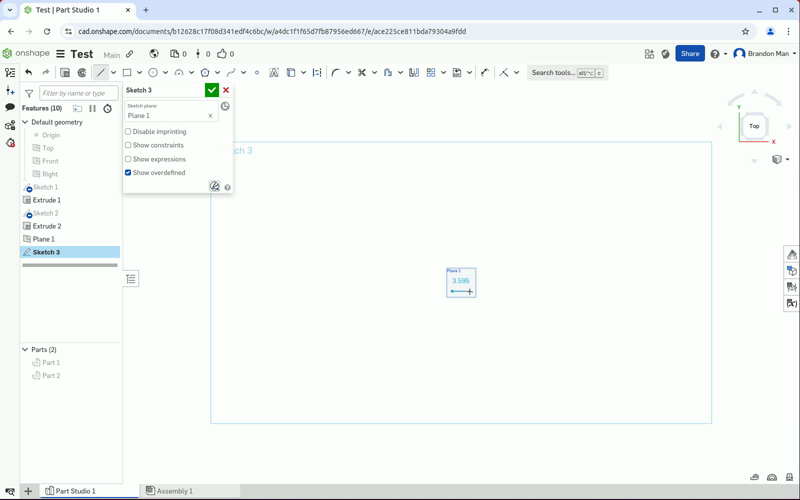
click(469, 291)
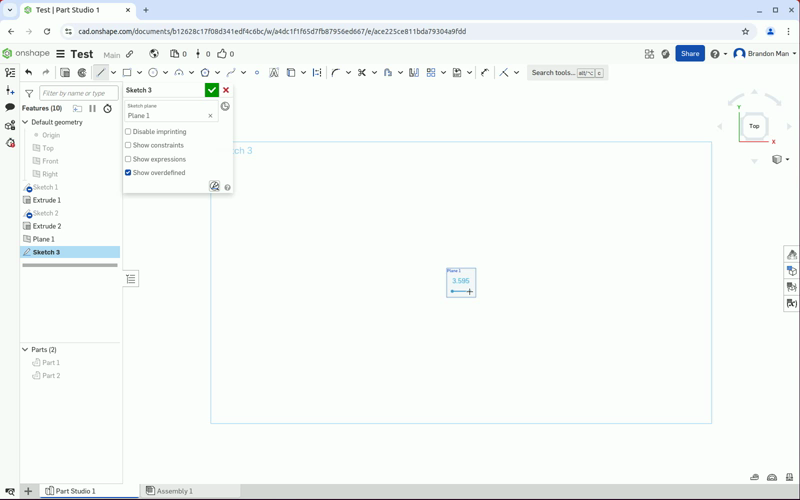
key_up(shift)
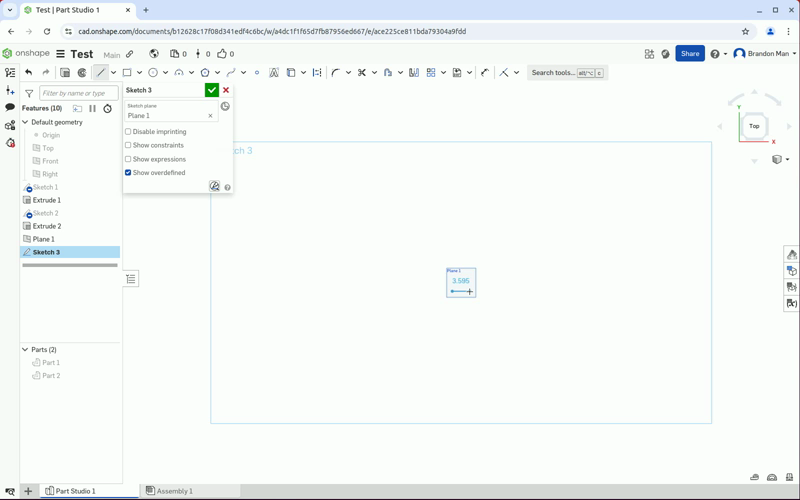
key_down(shift)
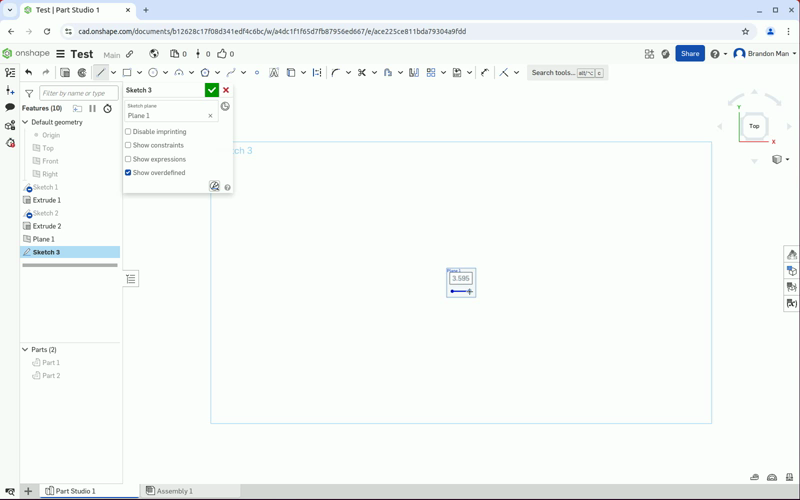
mouse_move(499, 291)
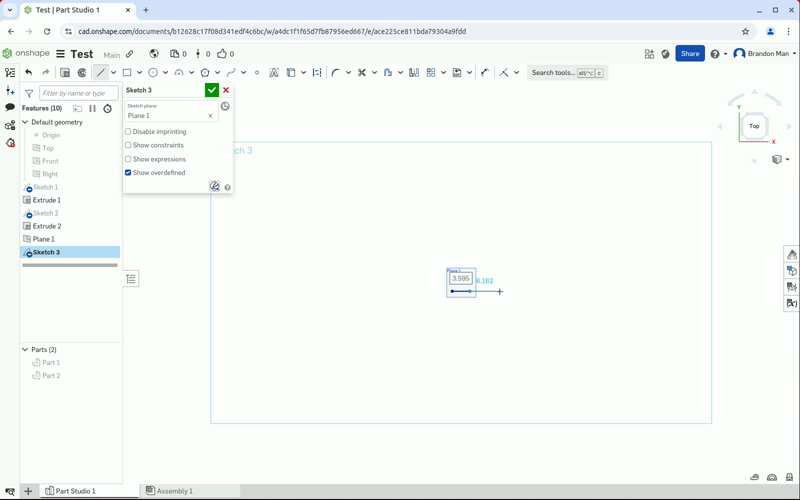
mouse_move(469, 273)
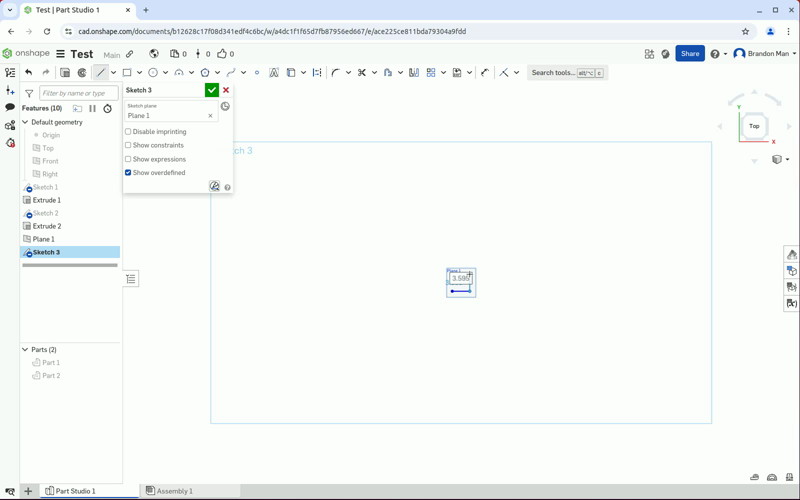
click(469, 273)
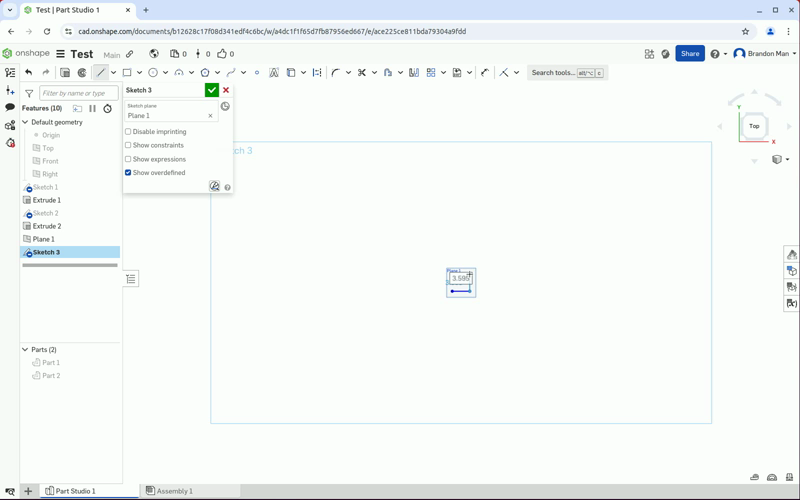
key_up(shift)
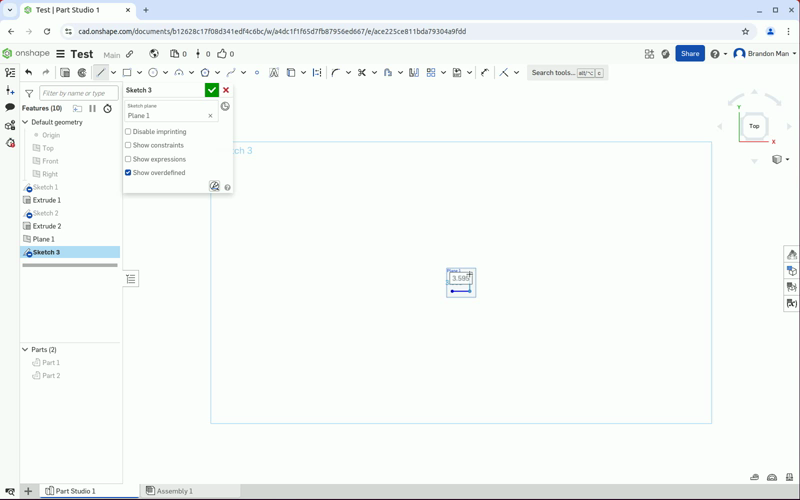
key_down(shift)
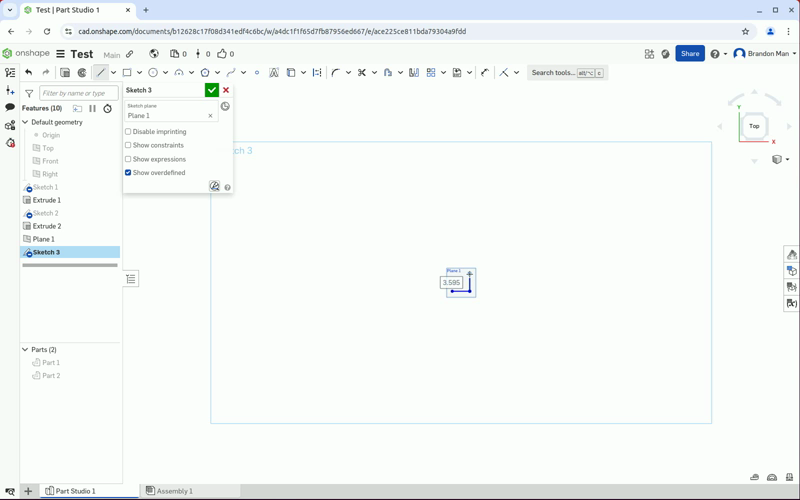
mouse_move(499, 273)
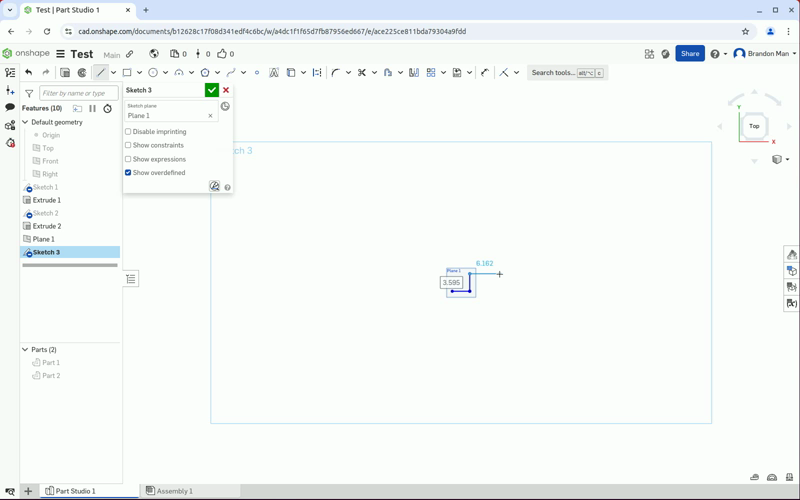
mouse_move(452, 273)
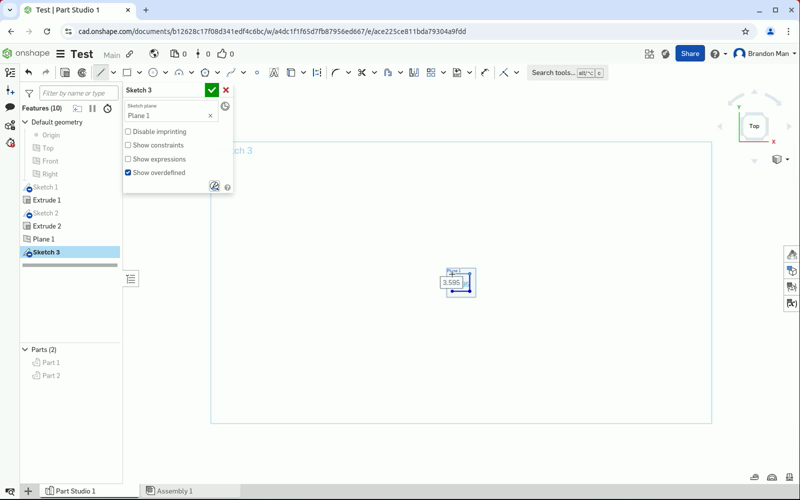
click(452, 273)
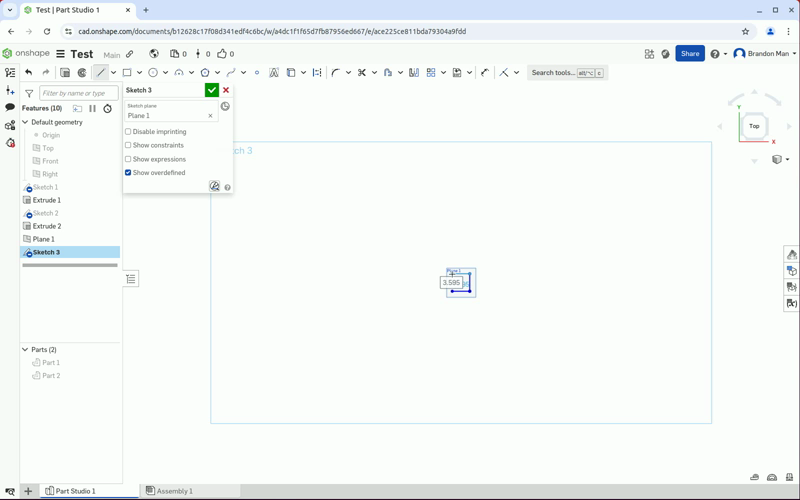
key_up(shift)
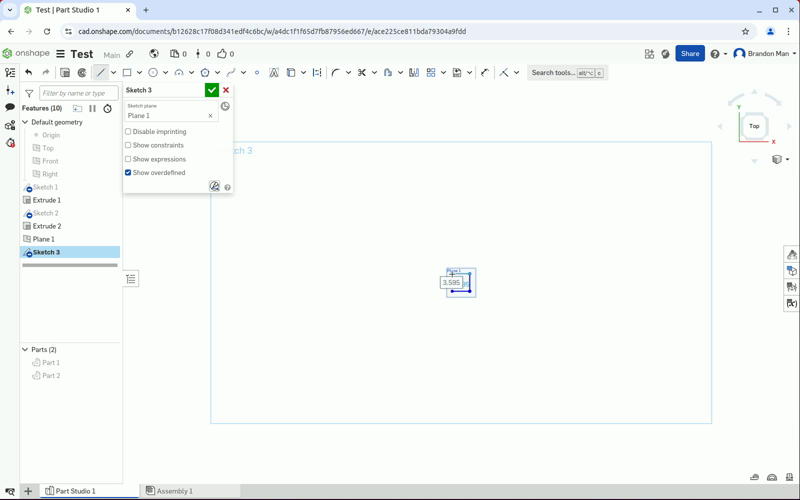
mouse_move(482, 273)
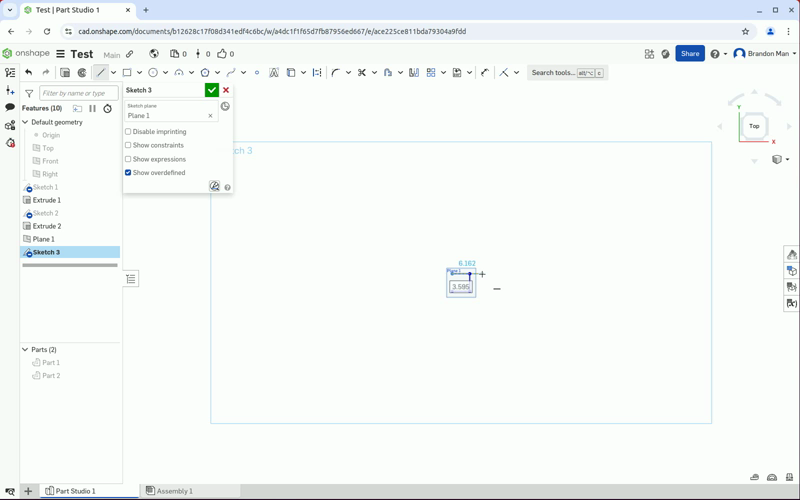
key_down(shift)
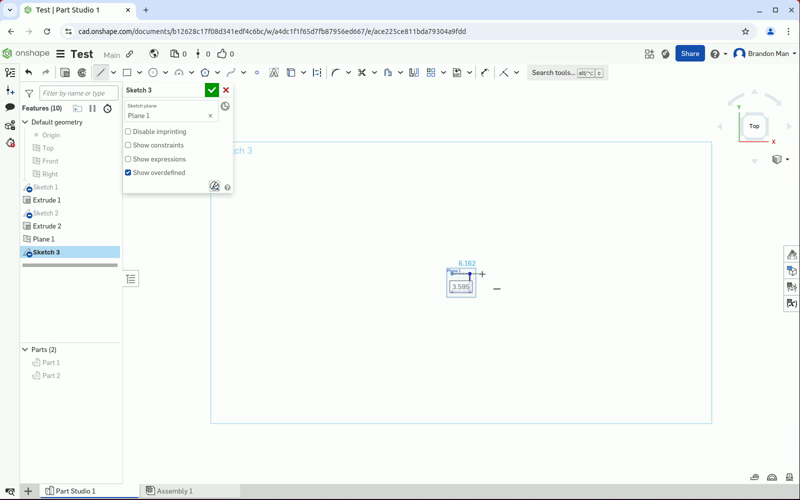
mouse_move(452, 291)
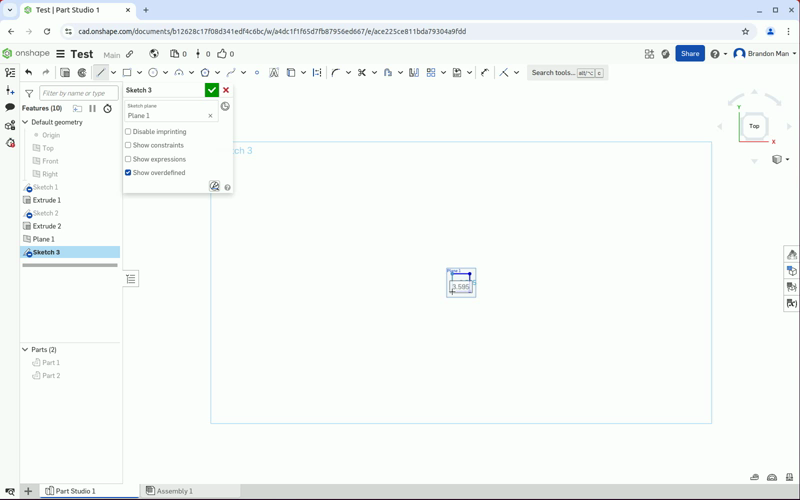
key_up(shift)
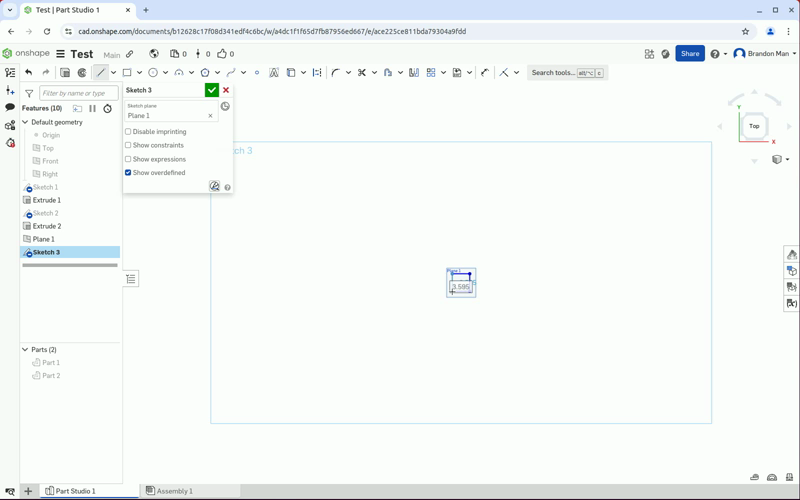
click(452, 291)
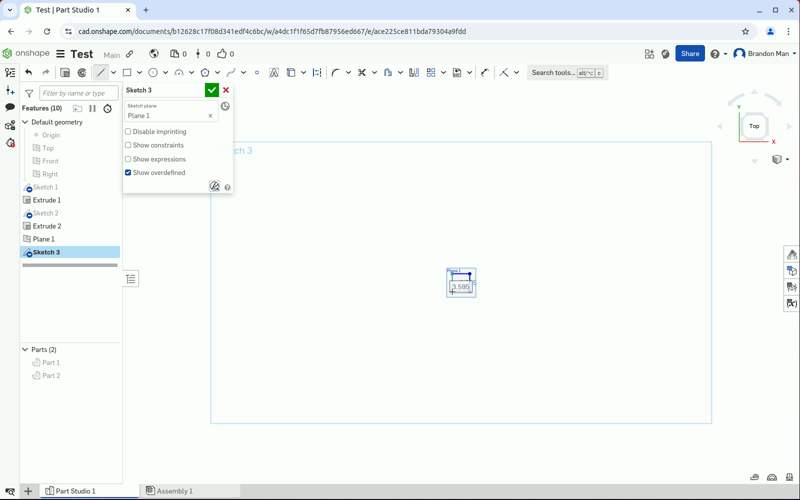
key(esc)
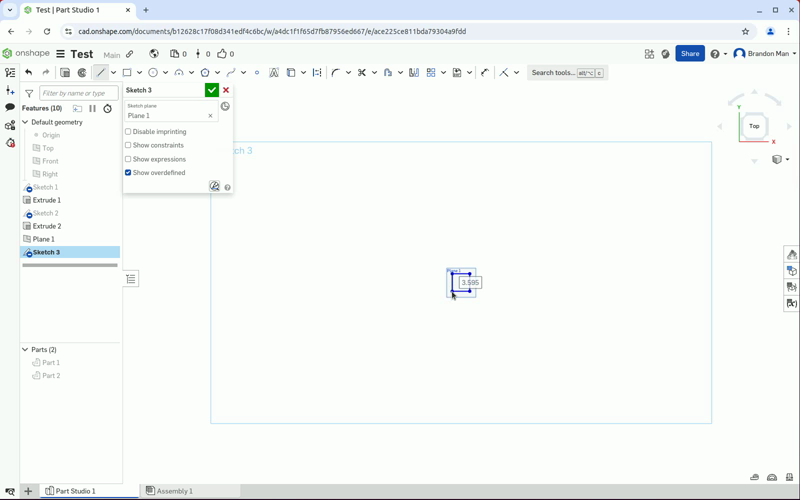
mouse_move(454, 276)
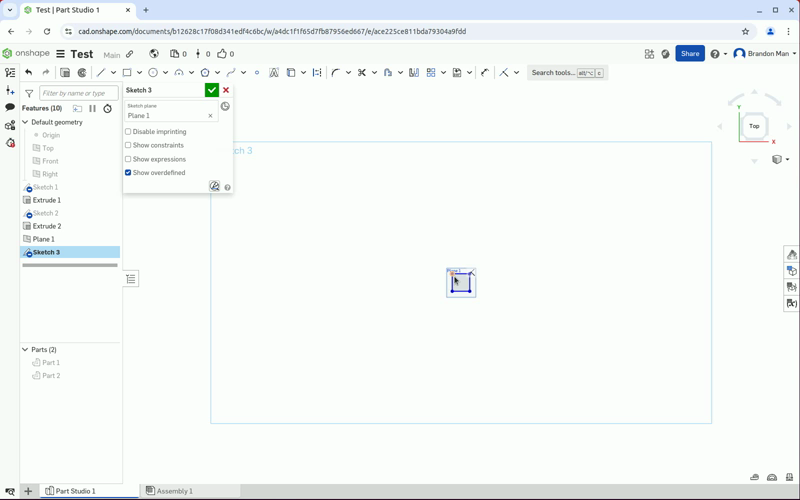
scroll(6)
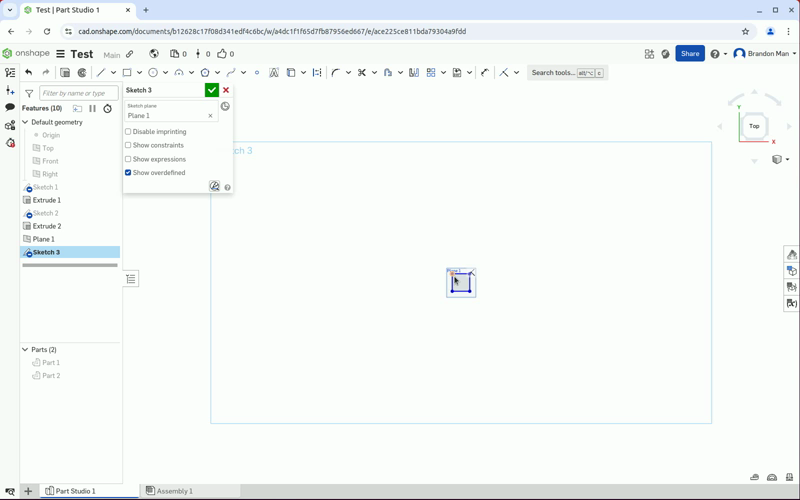
scroll(6)
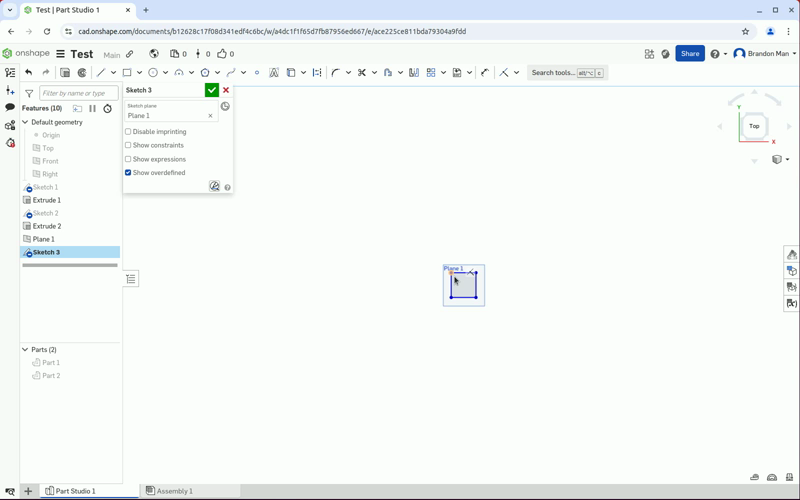
scroll(6)
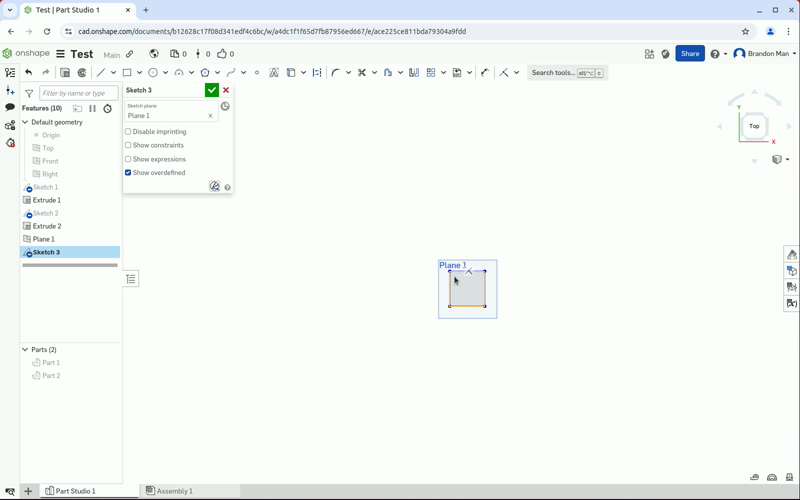
scroll(6)
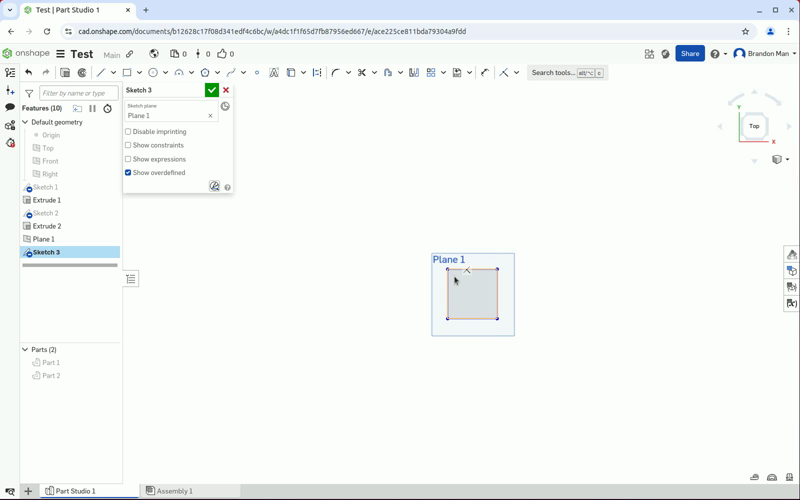
scroll(6)
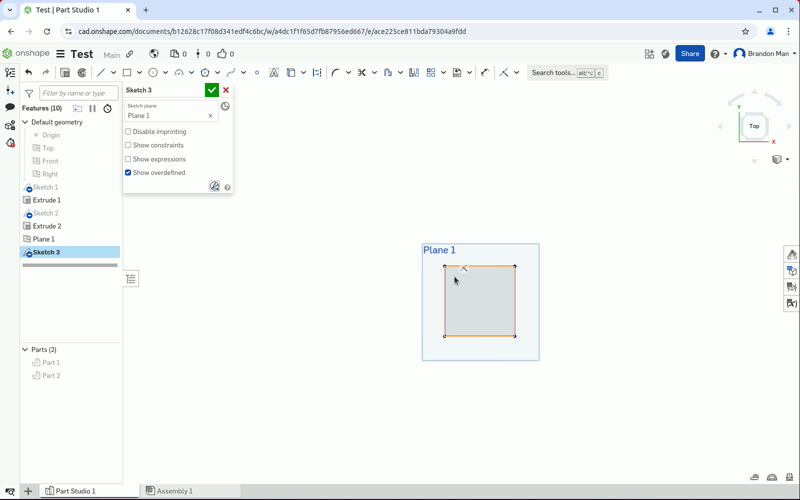
scroll(6)
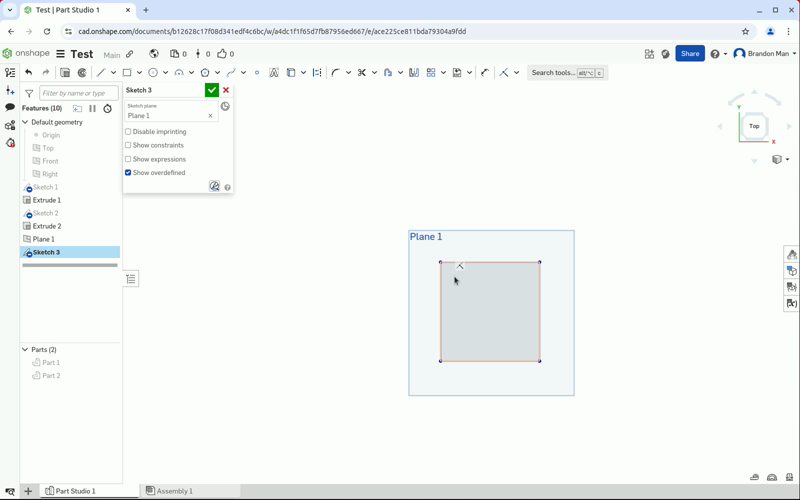
scroll(6)
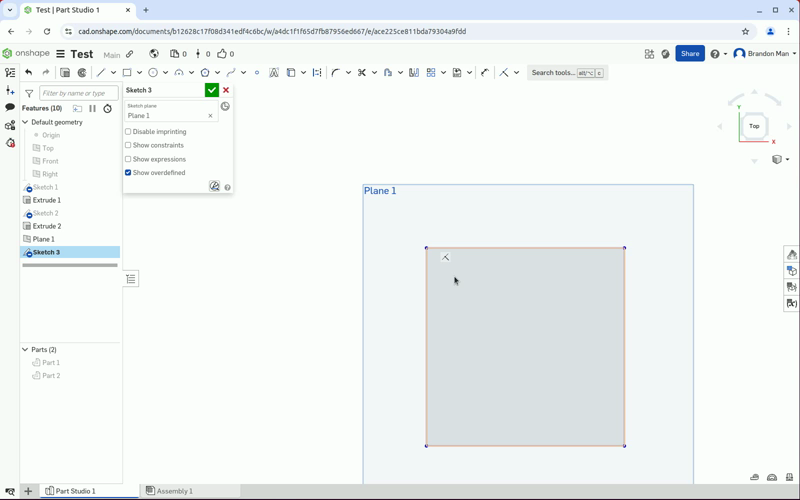
click(454, 276)
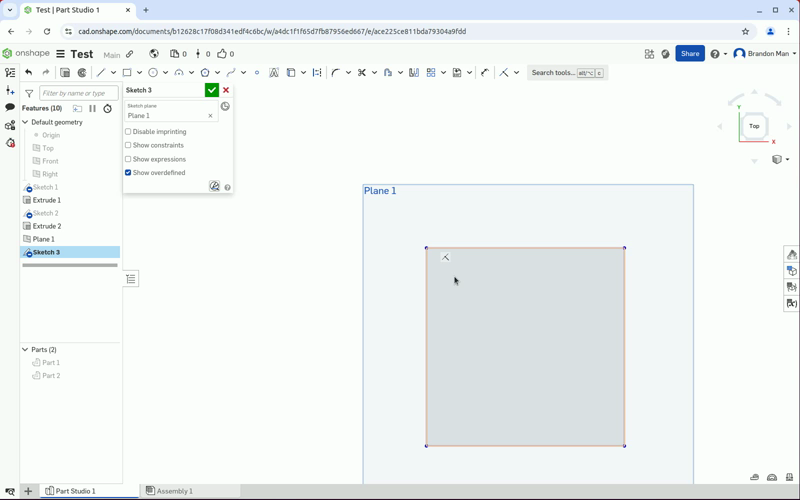
scroll(-6)
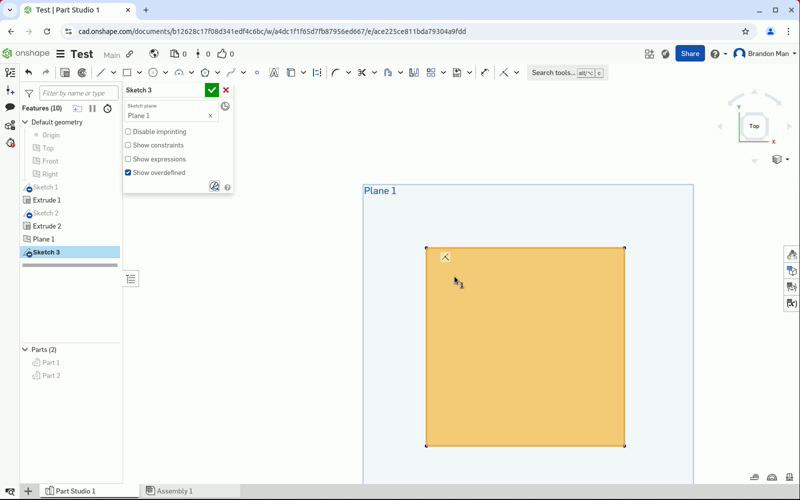
scroll(-6)
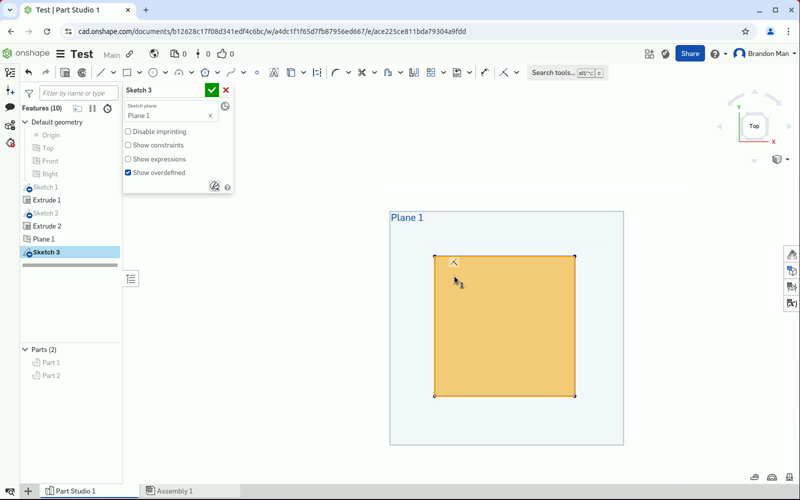
scroll(-6)
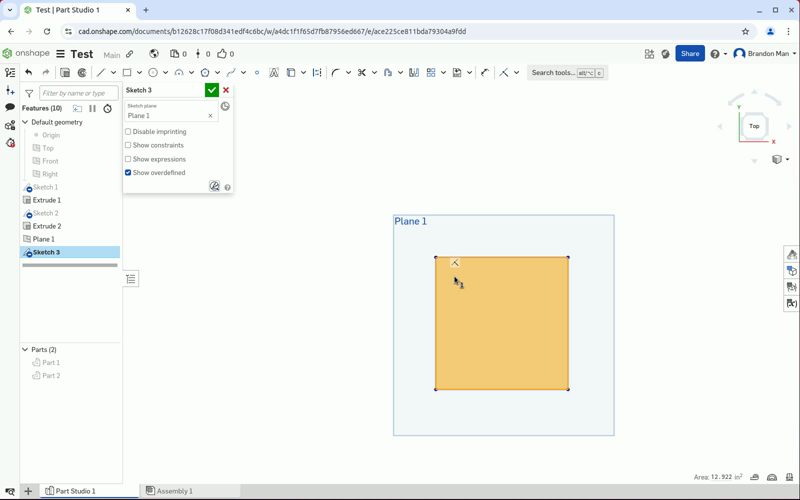
scroll(-6)
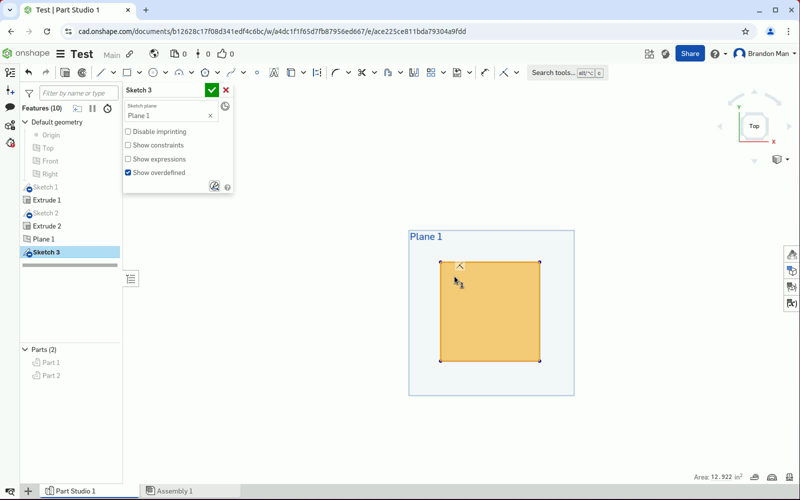
scroll(-6)
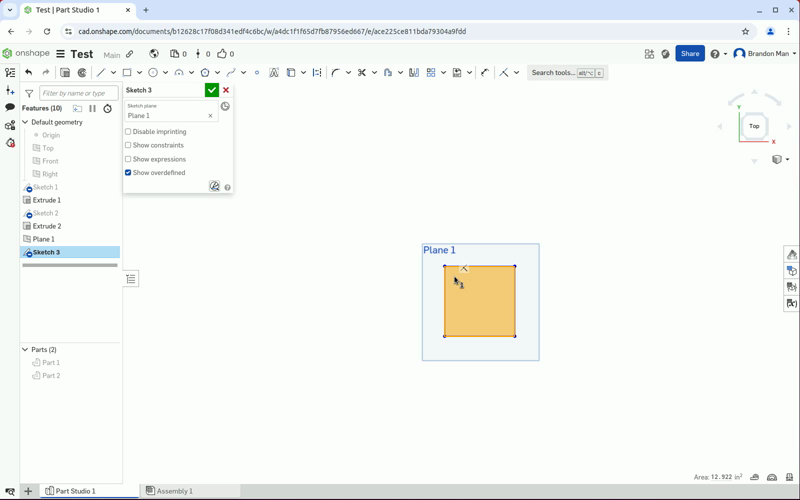
scroll(-6)
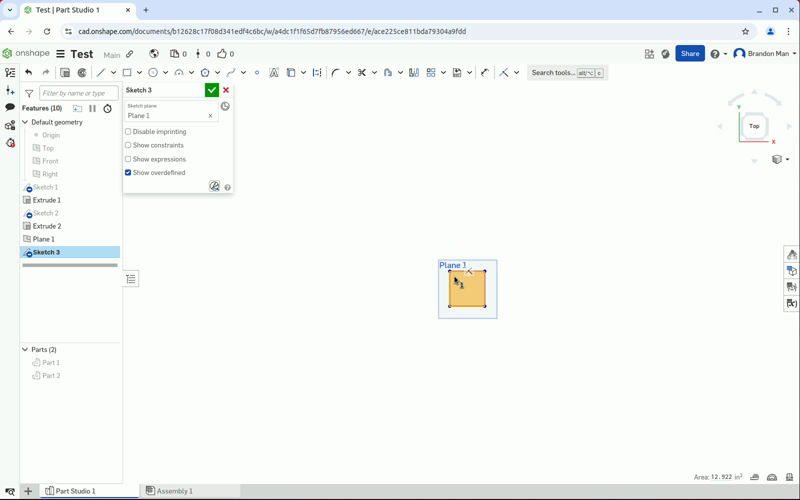
scroll(-6)
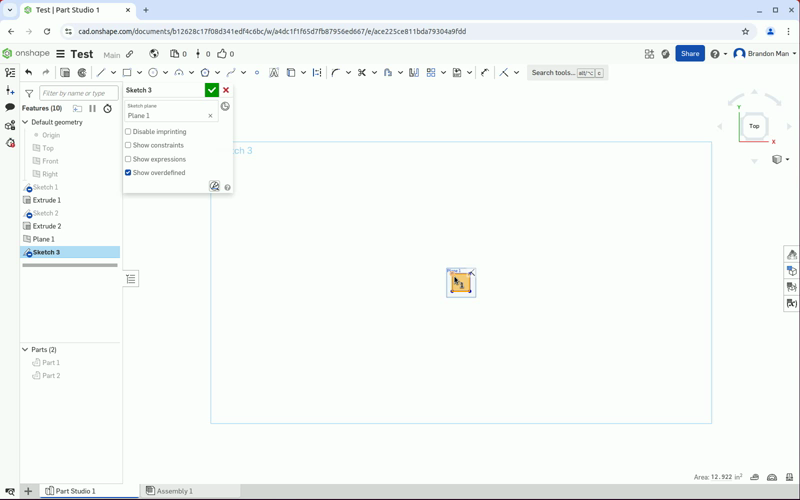
mouse_move(73, 352)
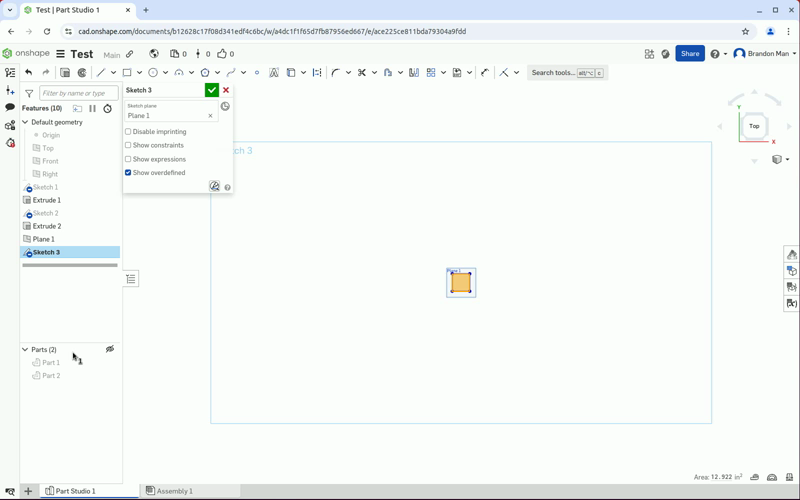
key(shift+y)
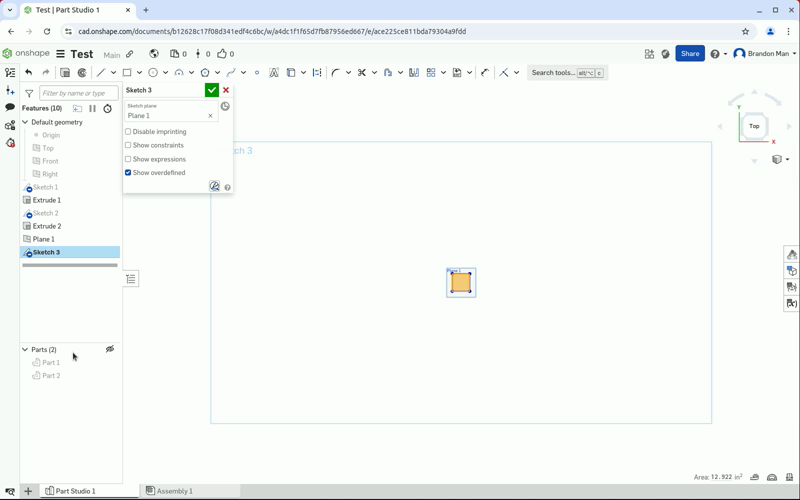
key(shift+e)
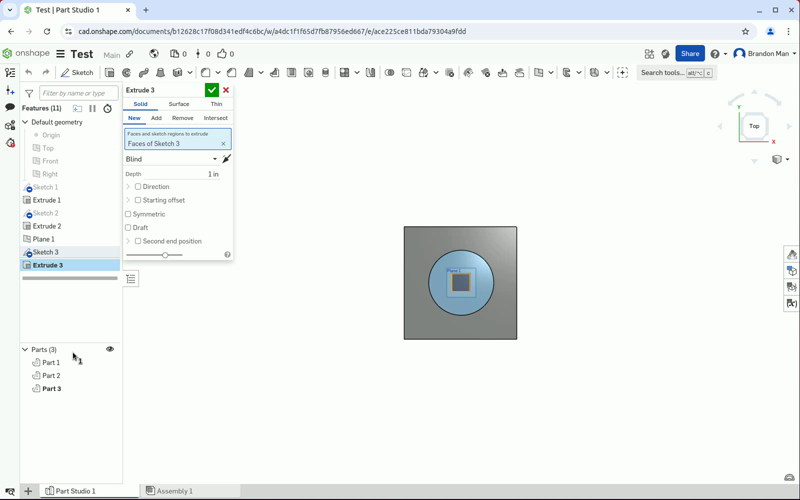
mouse_move(143, 106)
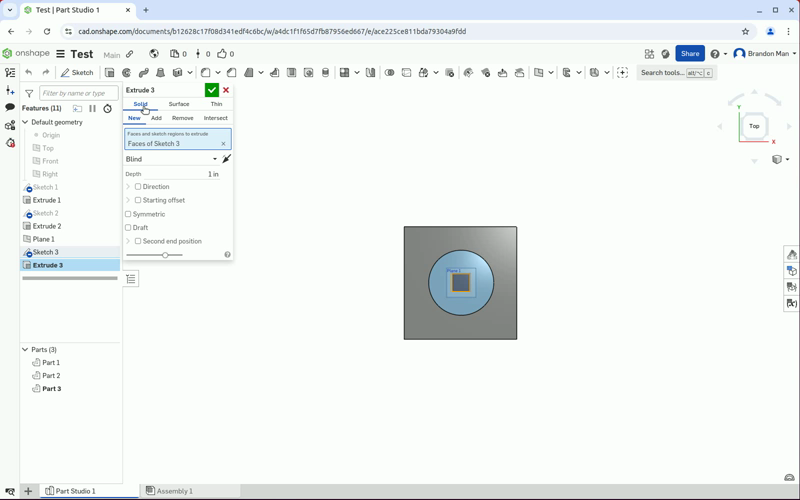
click(143, 106)
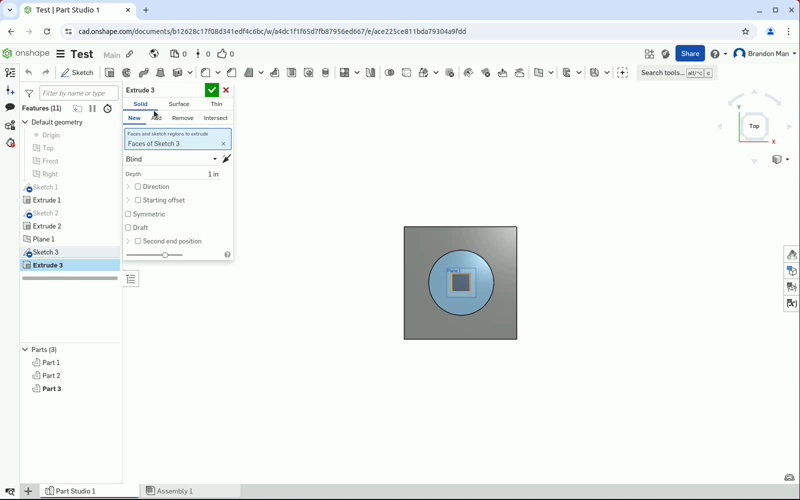
mouse_move(186, 120)
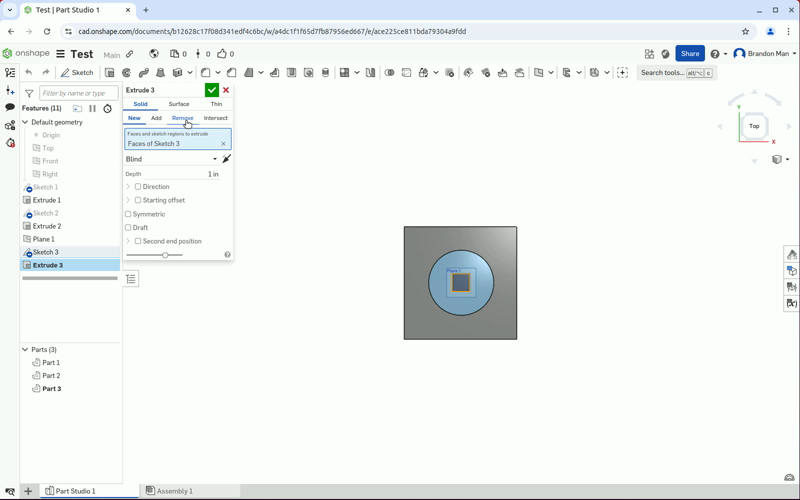
click(186, 120)
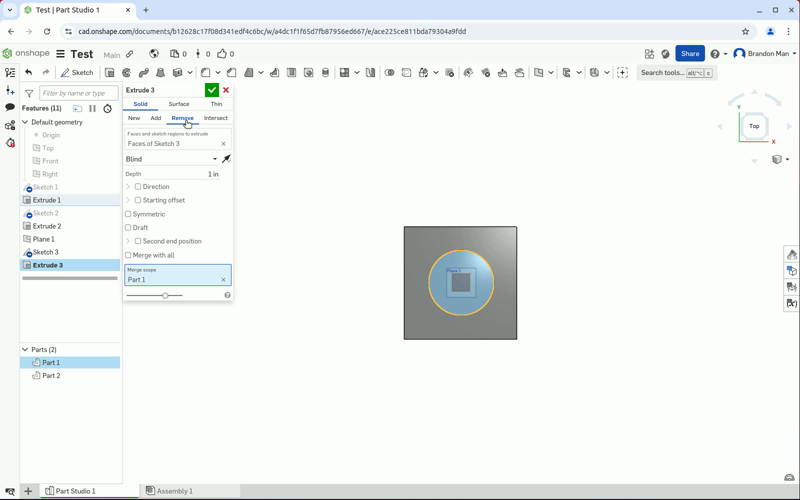
key(tab, 4)
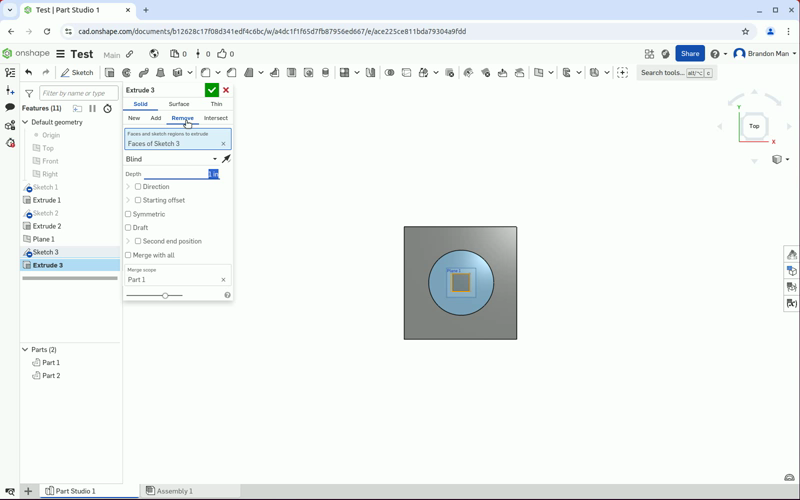
text(30.811)
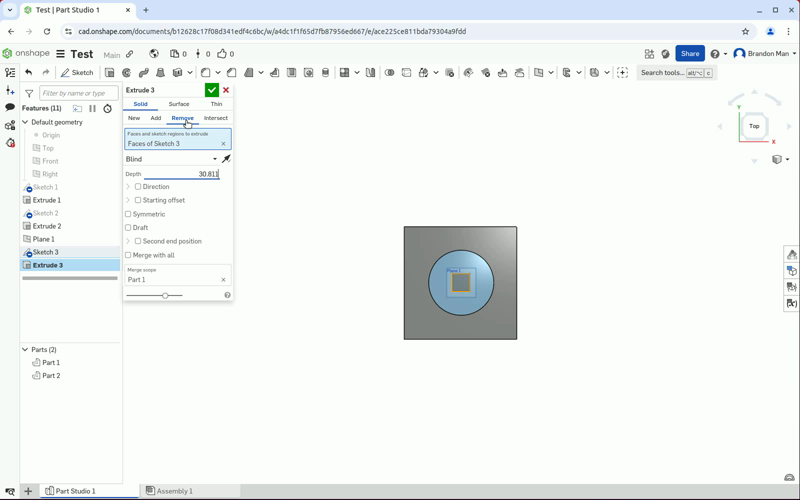
key(tab, 6)
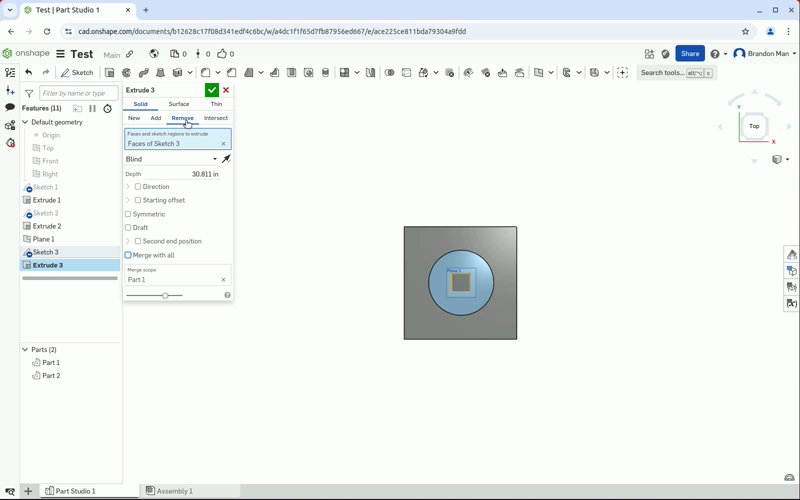
key(space)
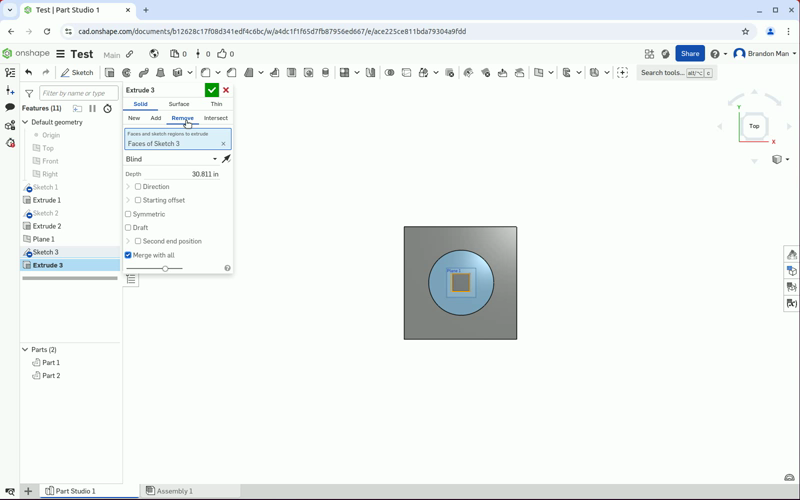
key(enter)
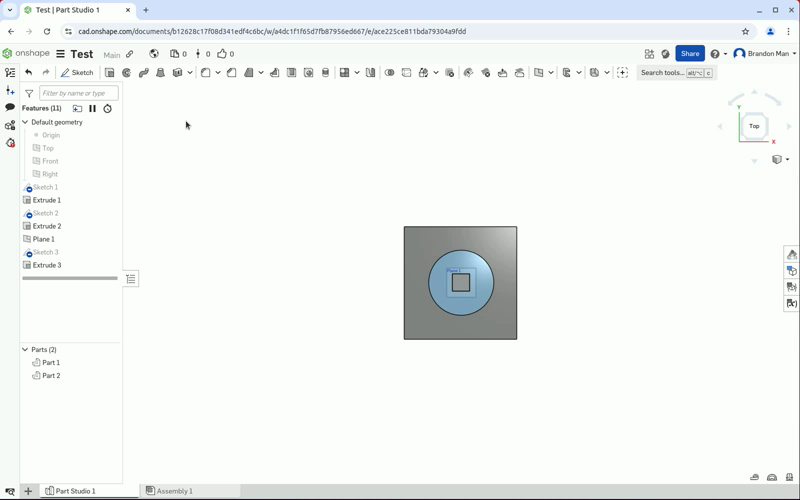
key(shift+h)
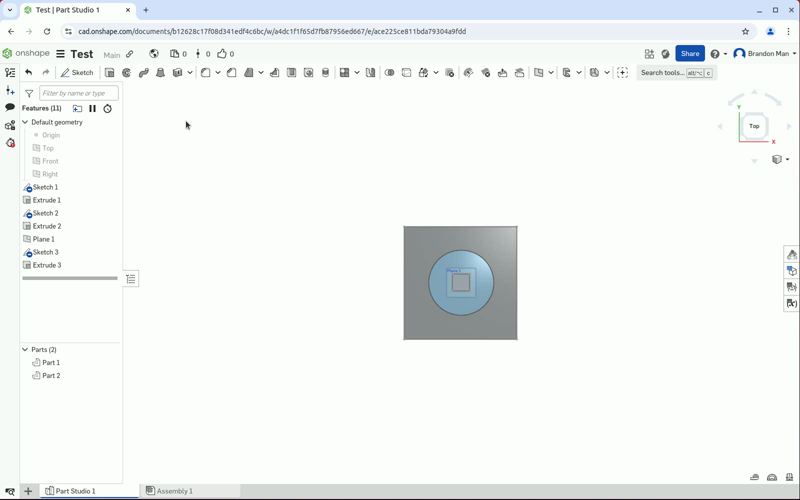
key(shift+h)
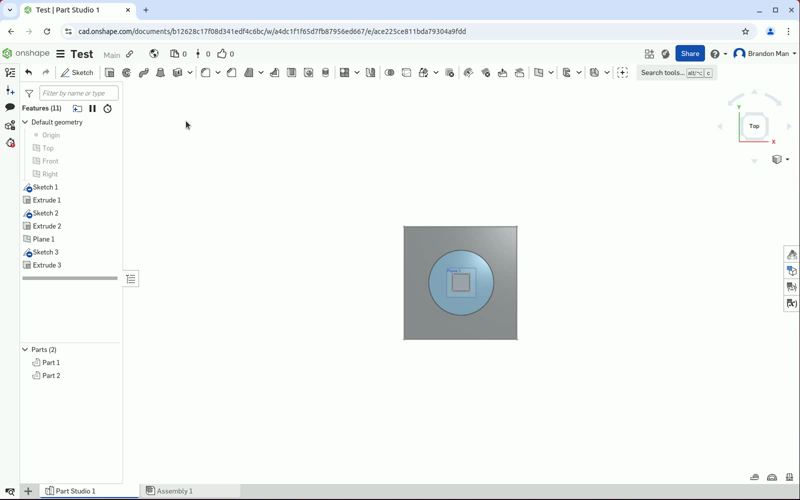
key(shift+7)
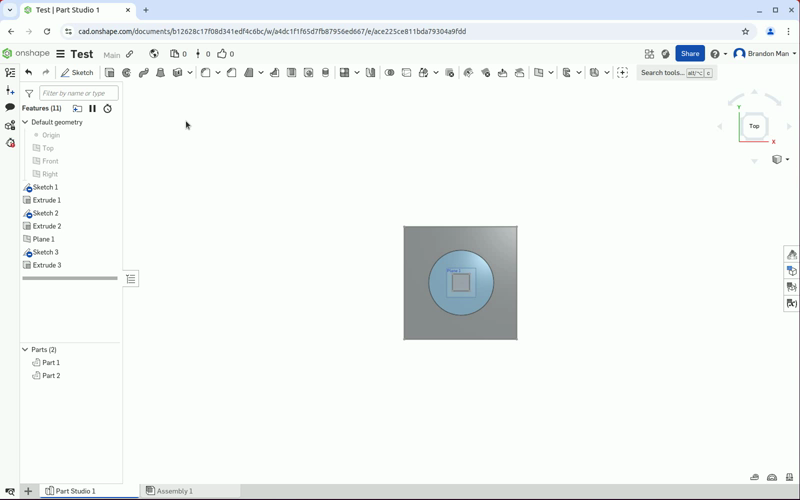
key(up, 3)
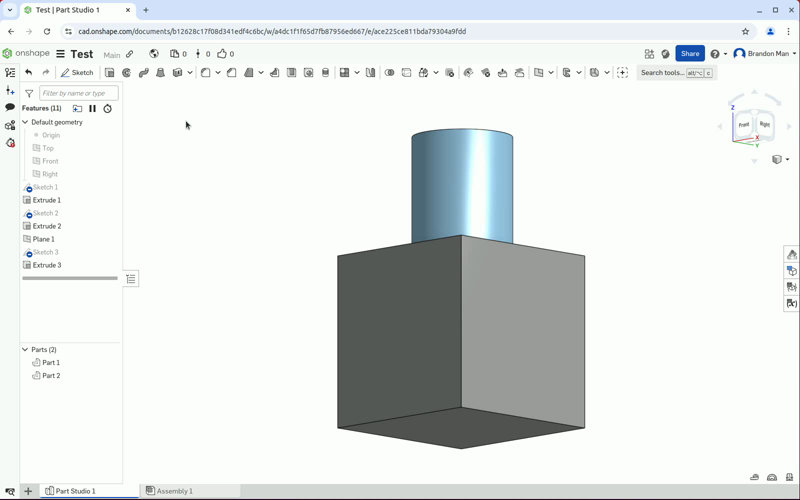
key(left, 3)
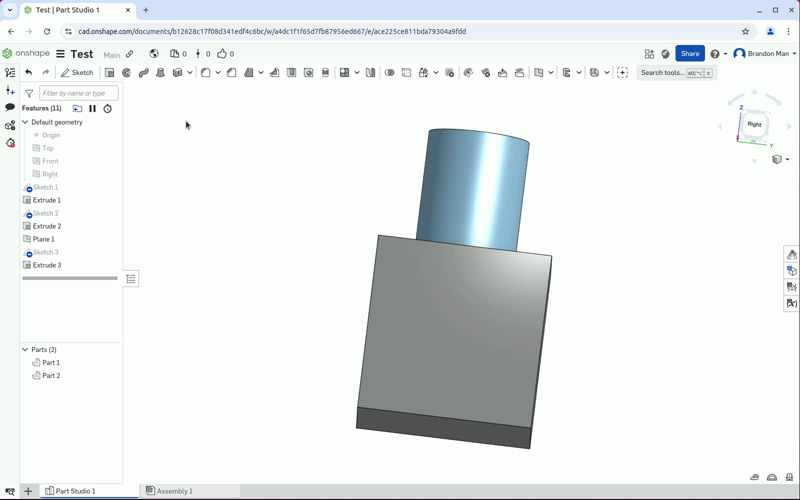
key(right, 3)
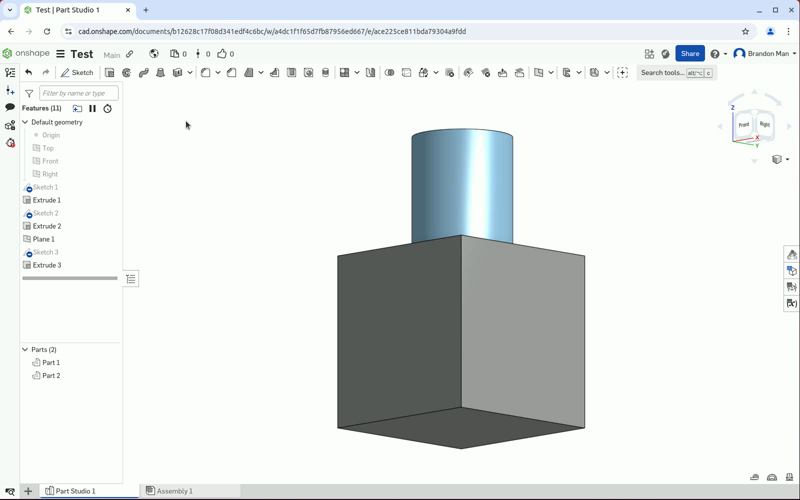
key(down, 3)
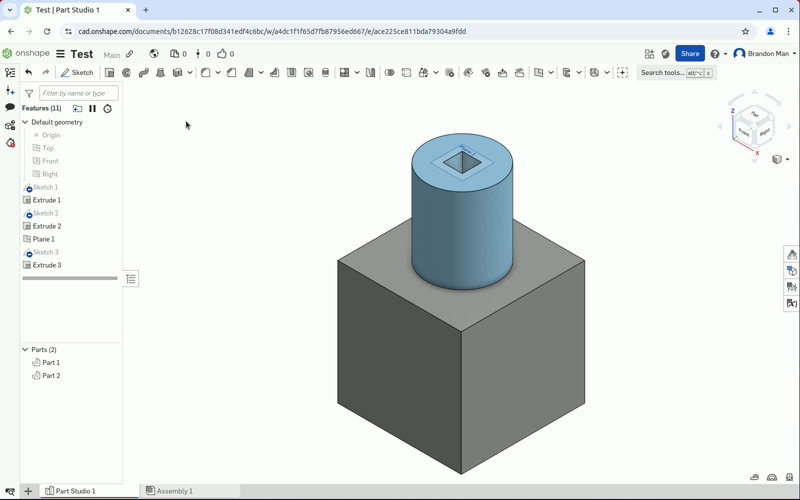
mouse_move(73, 189)
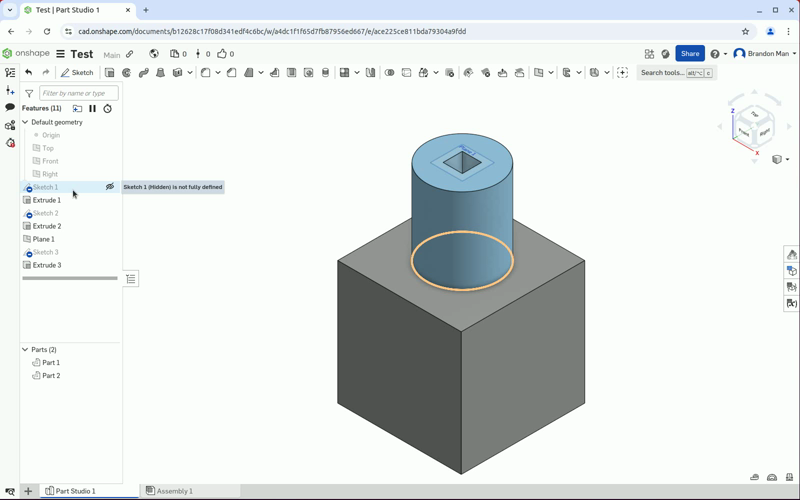
click(73, 189)